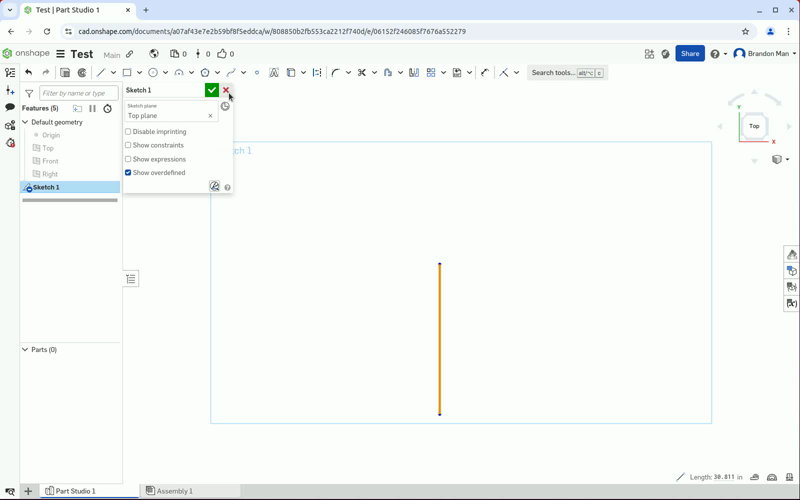
key(shift+h)
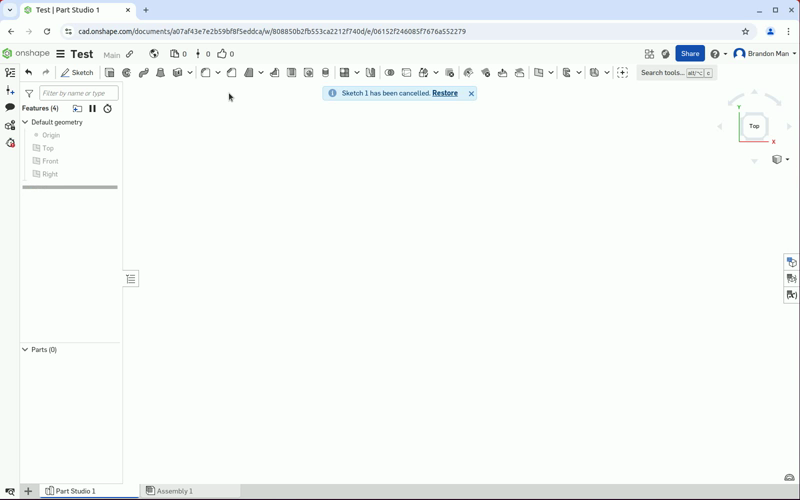
mouse_move(73, 352)
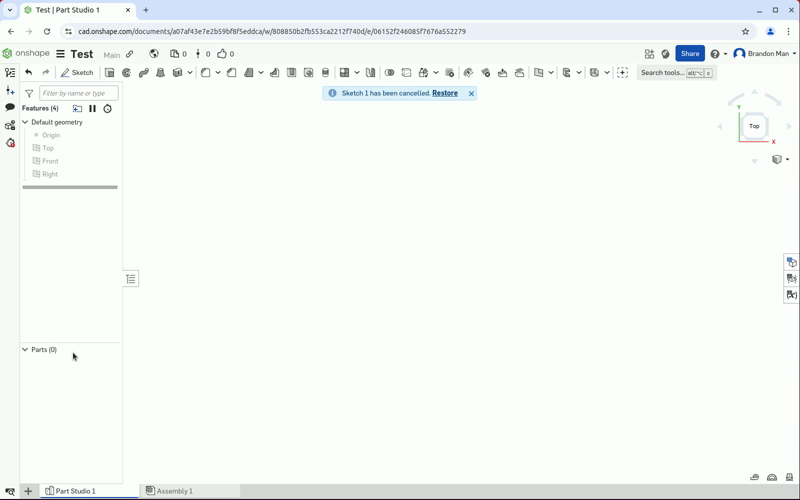
key(y)
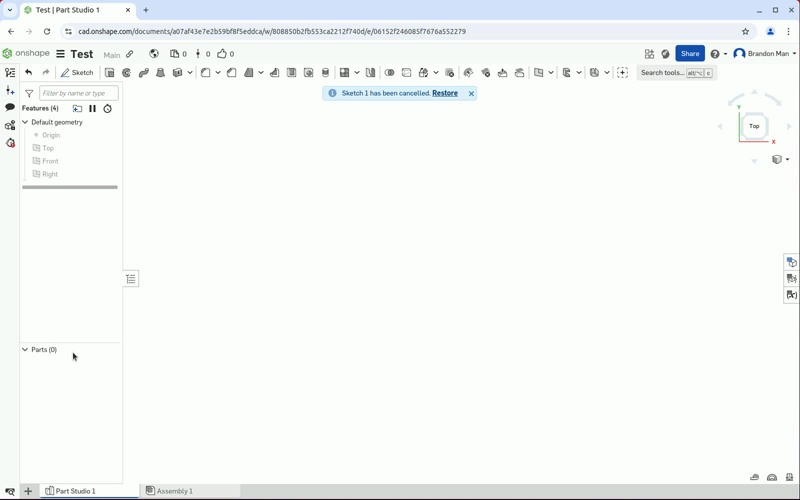
key(shift+p)
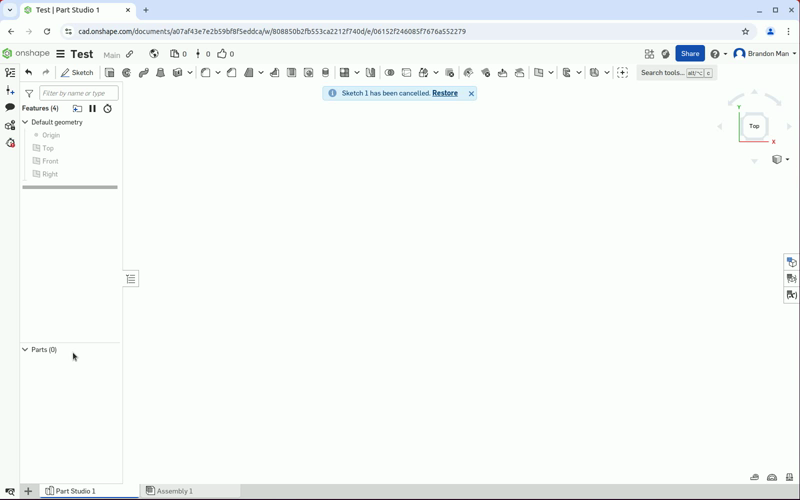
key(space)
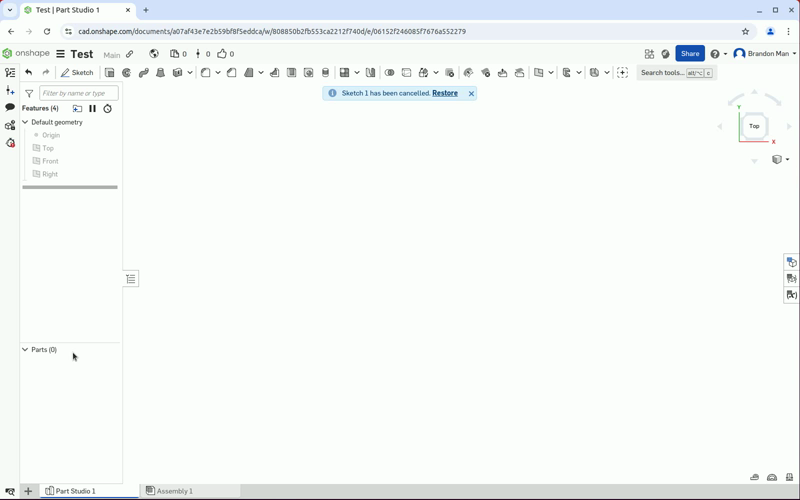
key_down(shift)
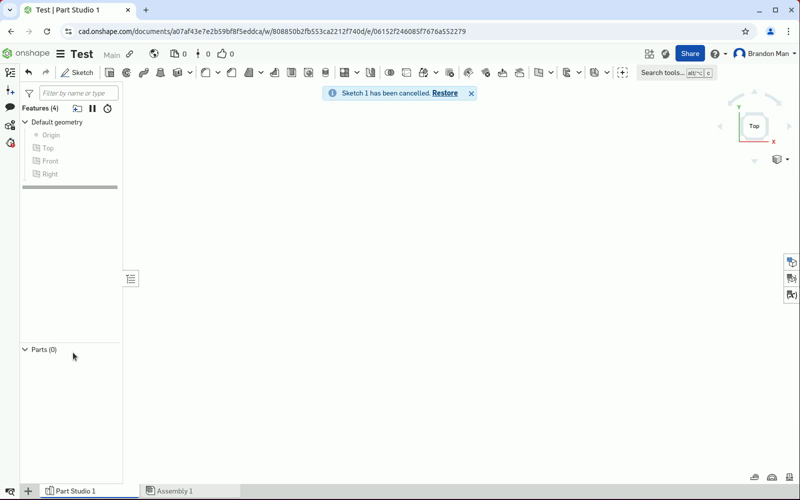
key(up)
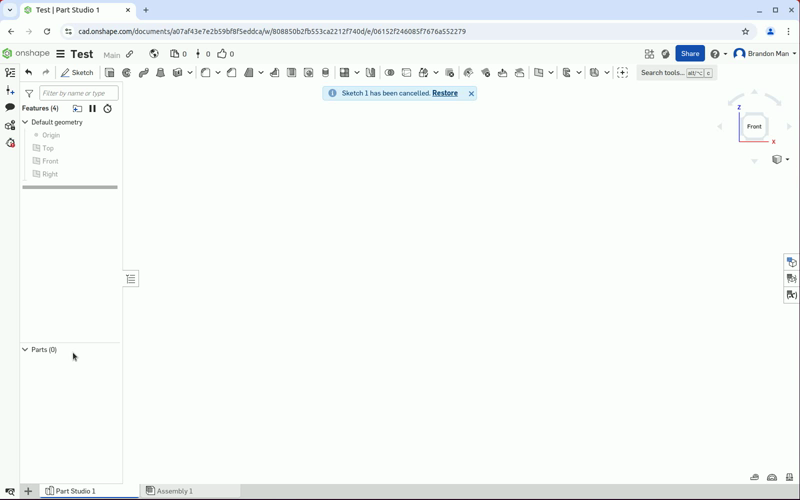
key_up(shift)
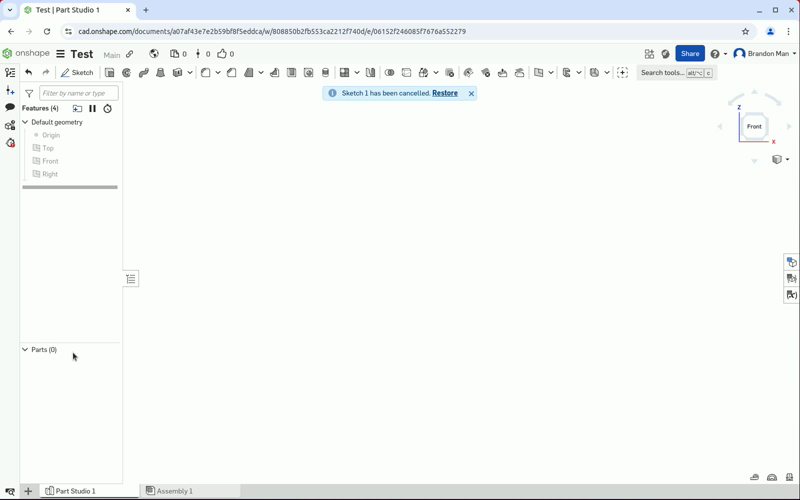
key(space)
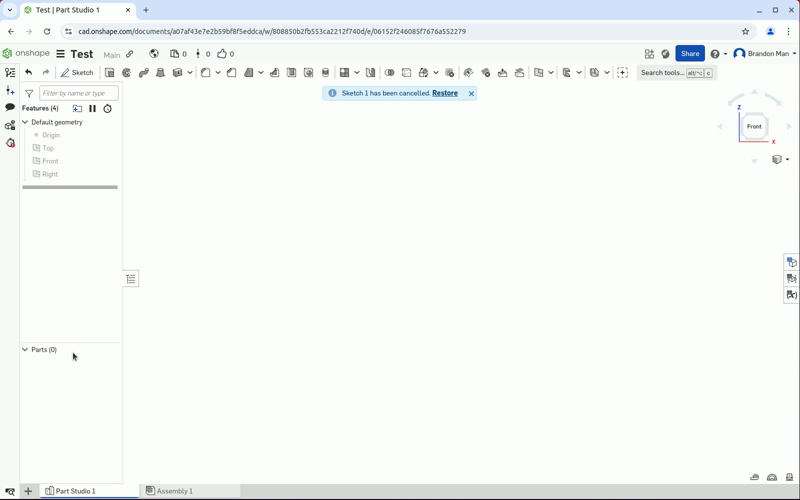
key_down(shift)
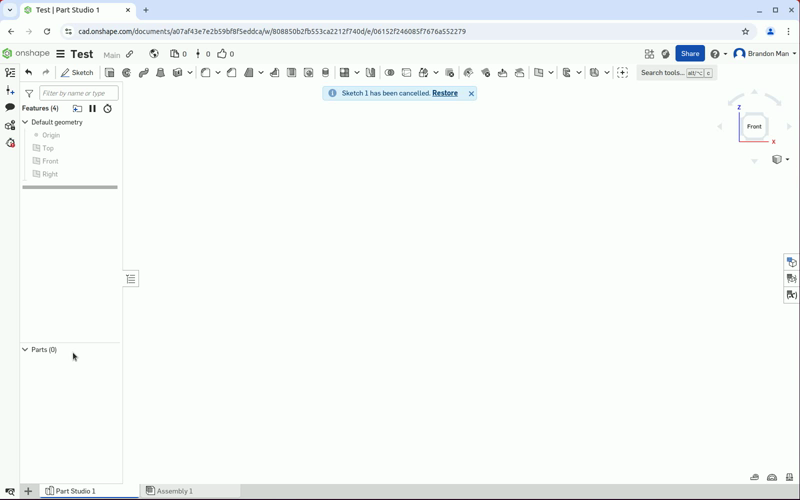
key(left)
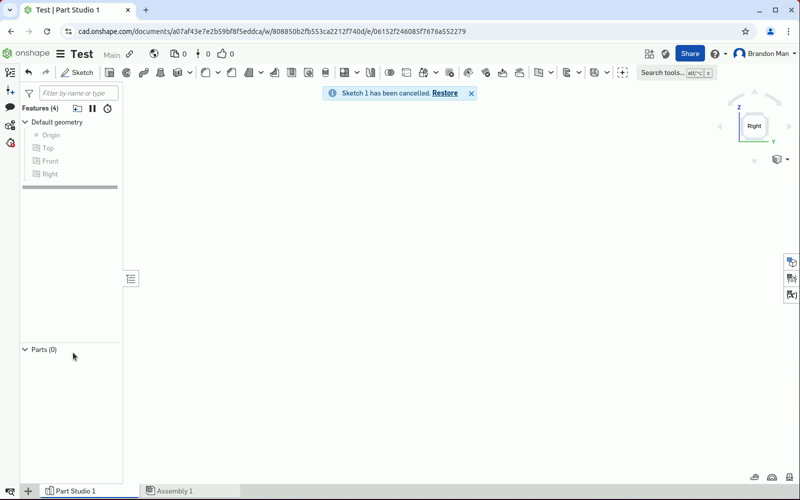
key_up(shift)
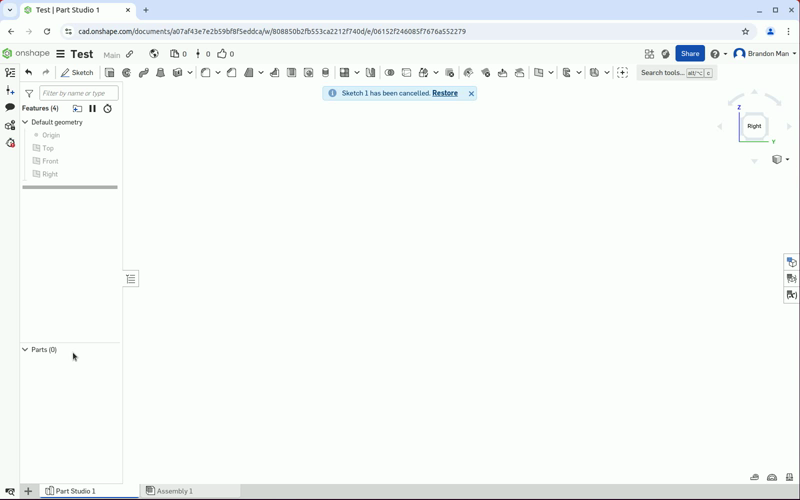
mouse_move(73, 352)
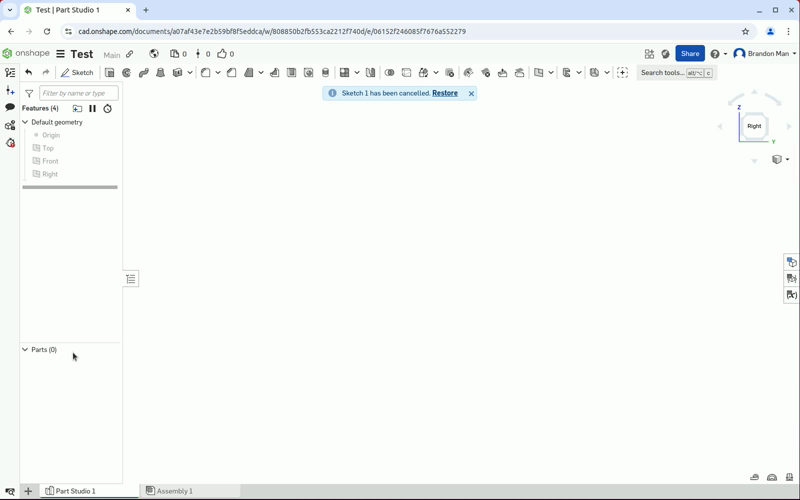
key(shift+y)
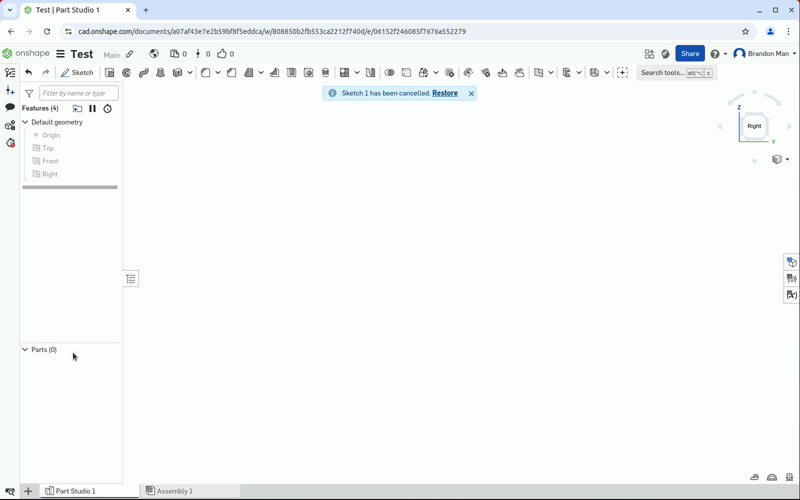
key(shift+s)
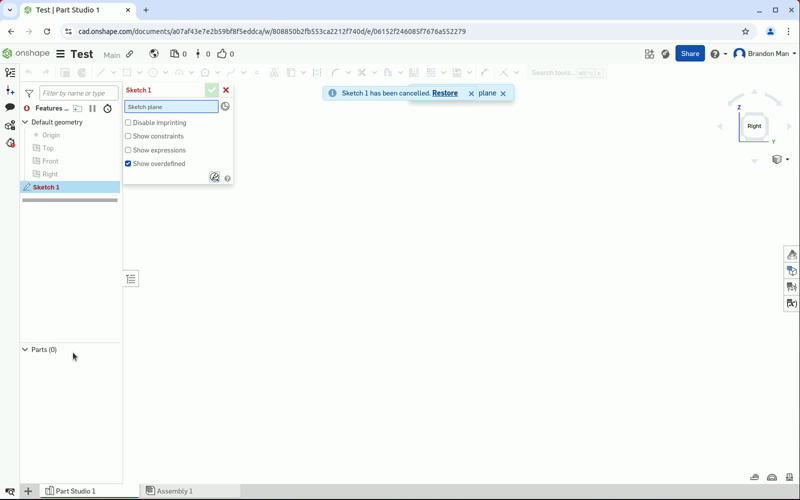
mouse_move(73, 176)
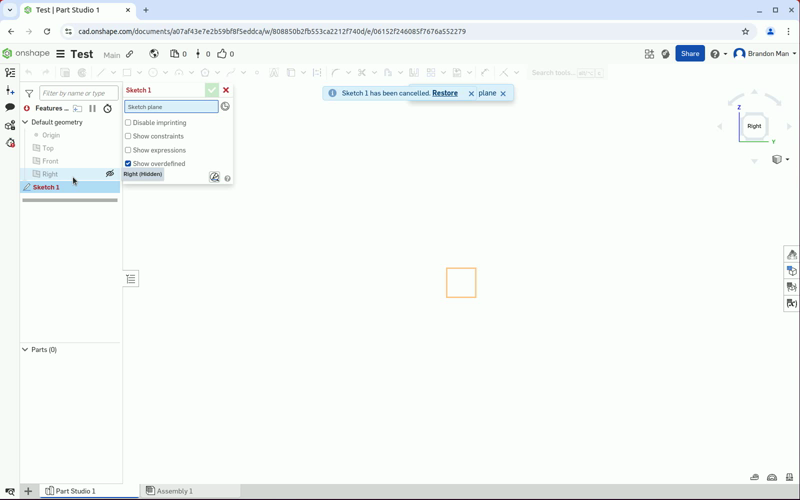
click(73, 176)
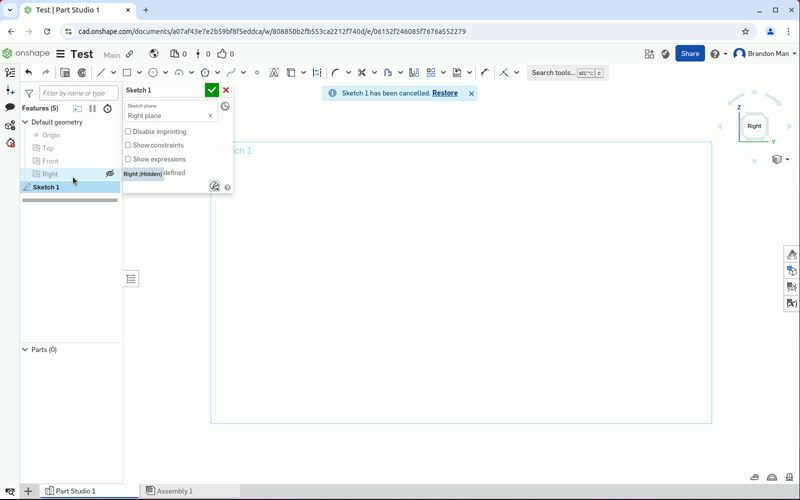
mouse_move(73, 352)
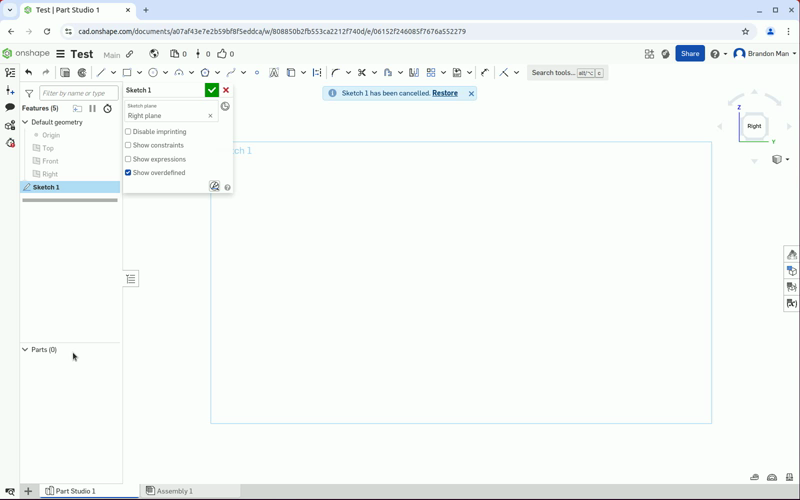
key(y)
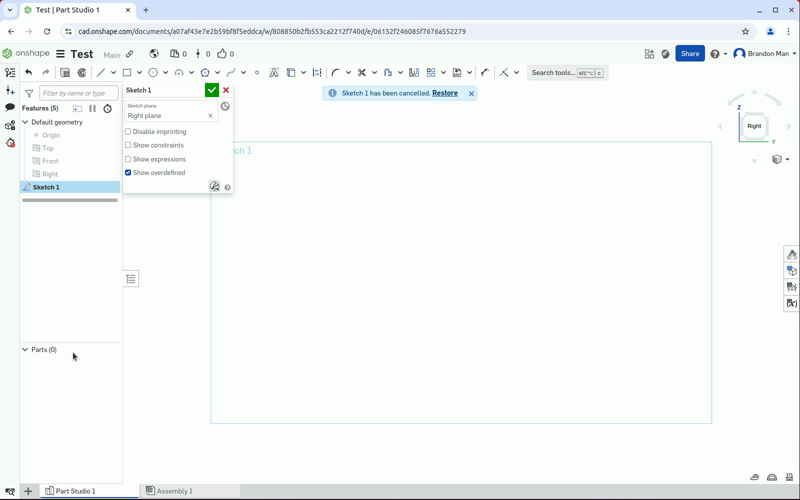
key(c)
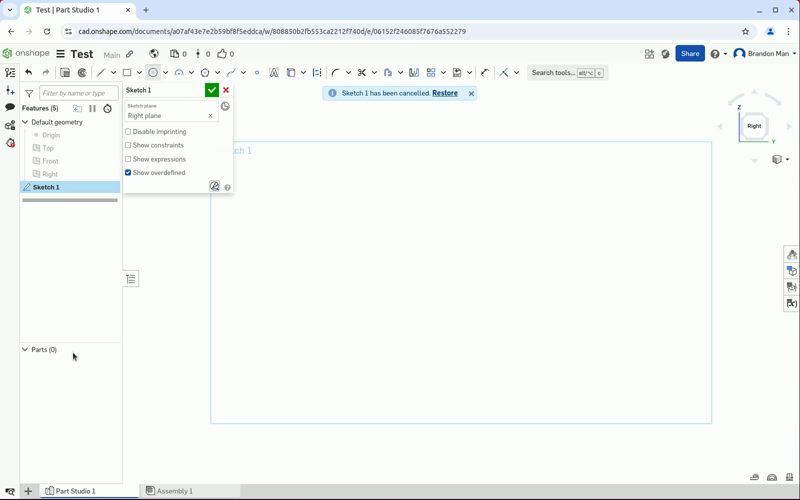
key_down(shift)
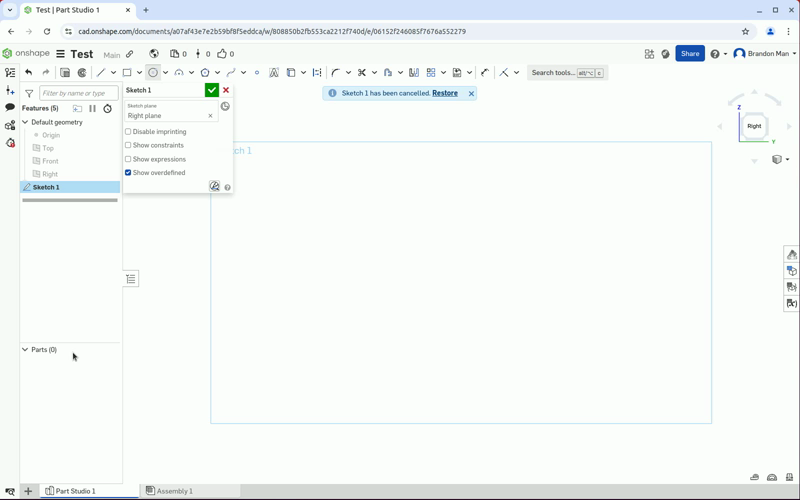
mouse_move(399, 213)
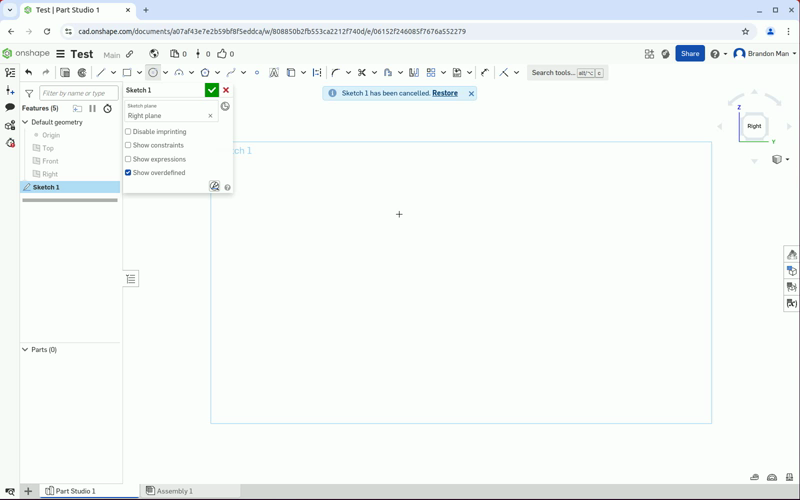
click(399, 213)
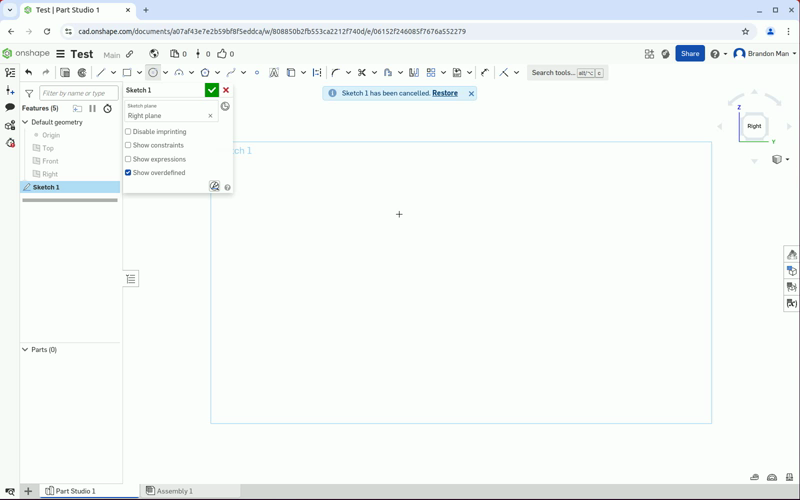
key_up(shift)
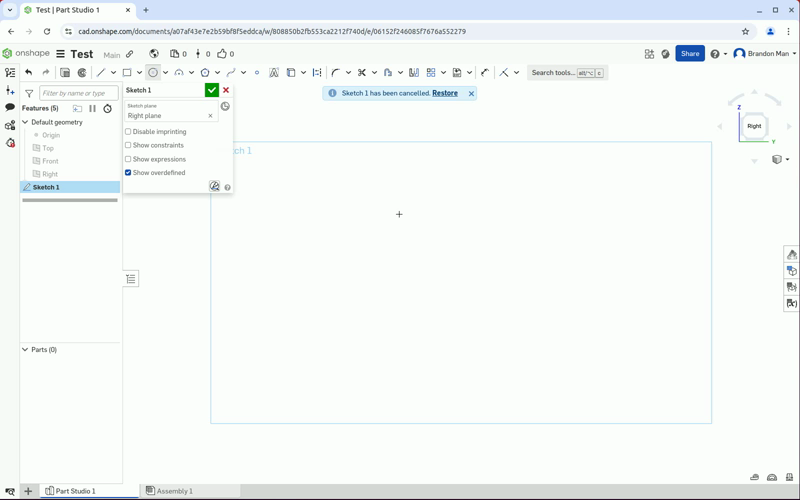
mouse_move(404, 213)
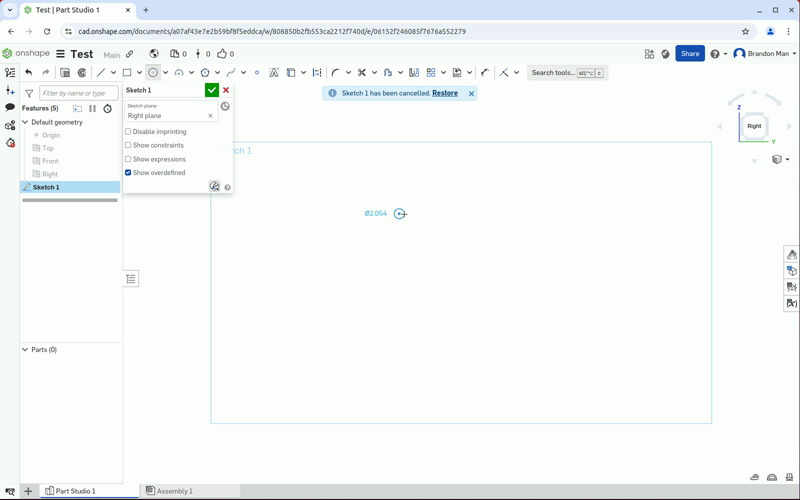
click(404, 213)
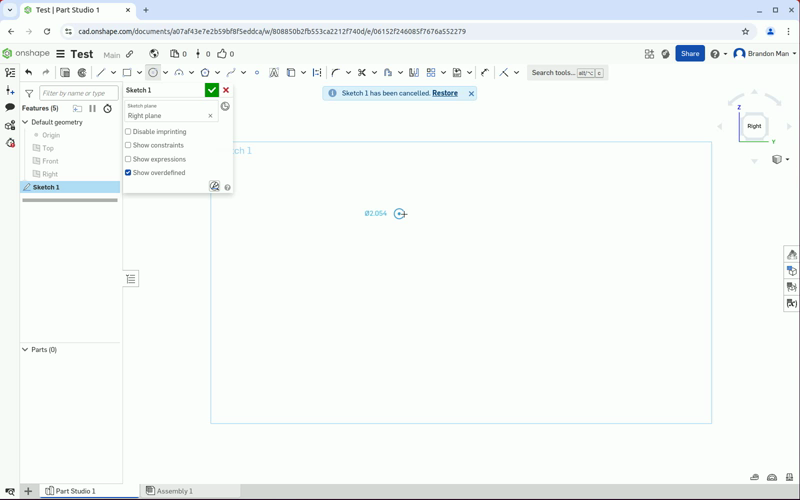
key(esc)
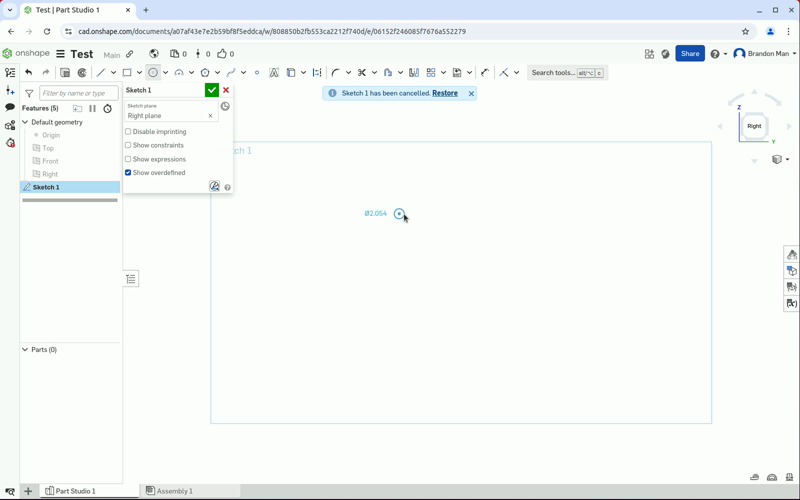
mouse_move(396, 217)
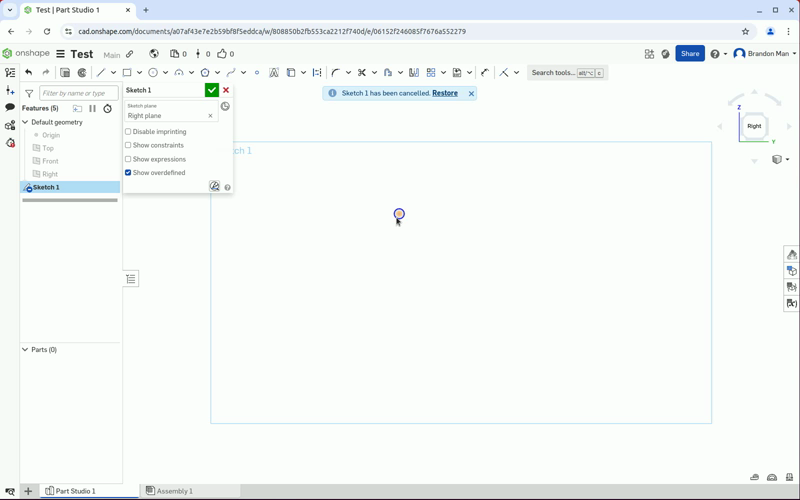
scroll(6)
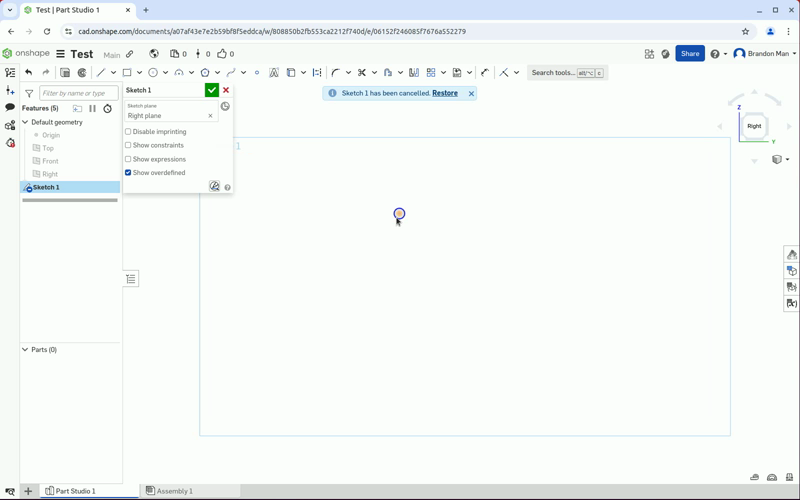
scroll(6)
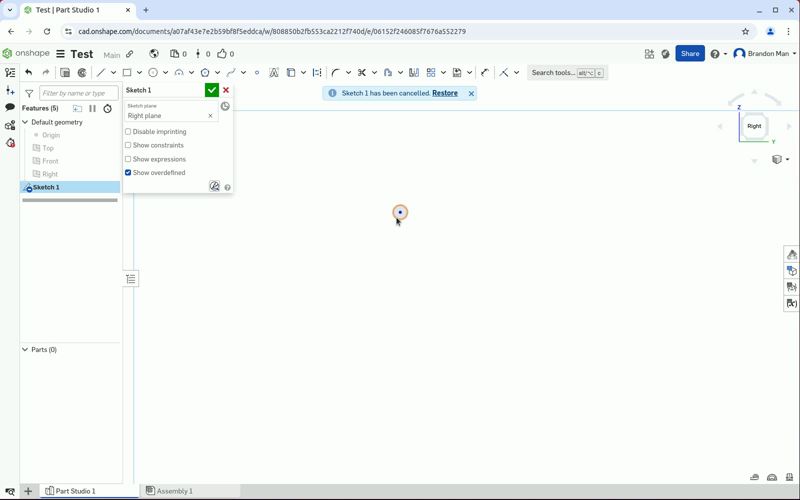
scroll(6)
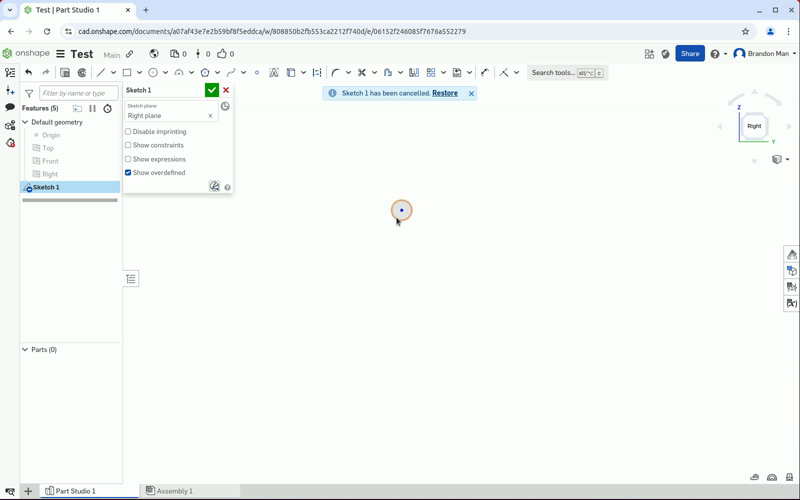
scroll(6)
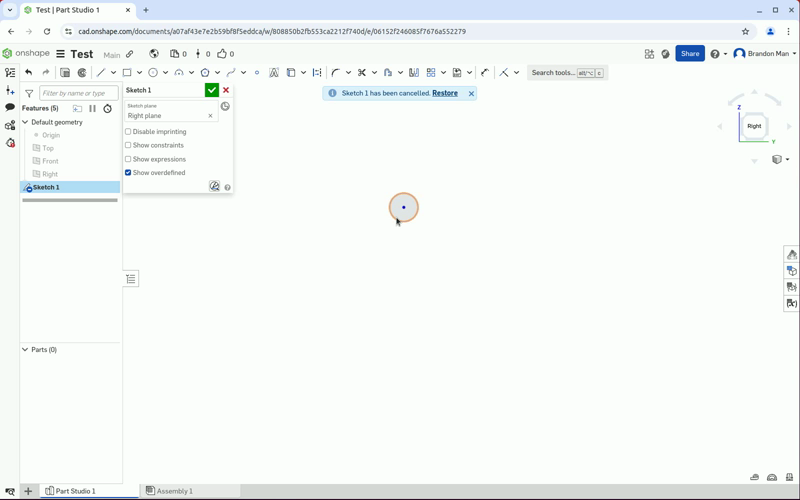
scroll(6)
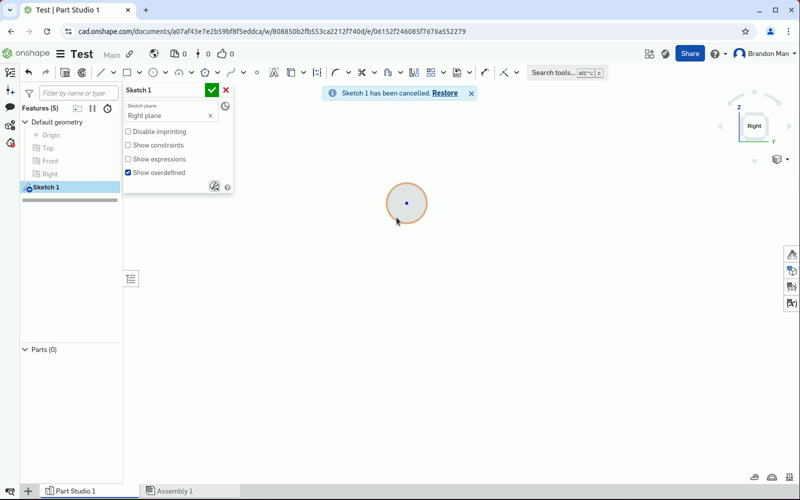
scroll(6)
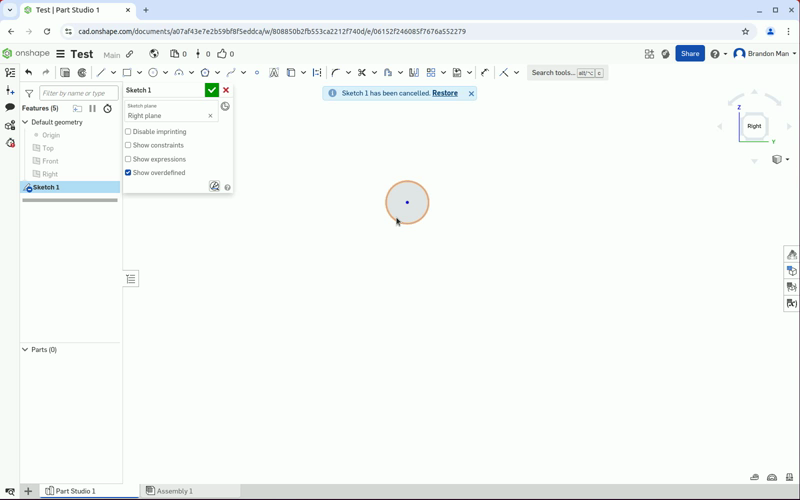
scroll(6)
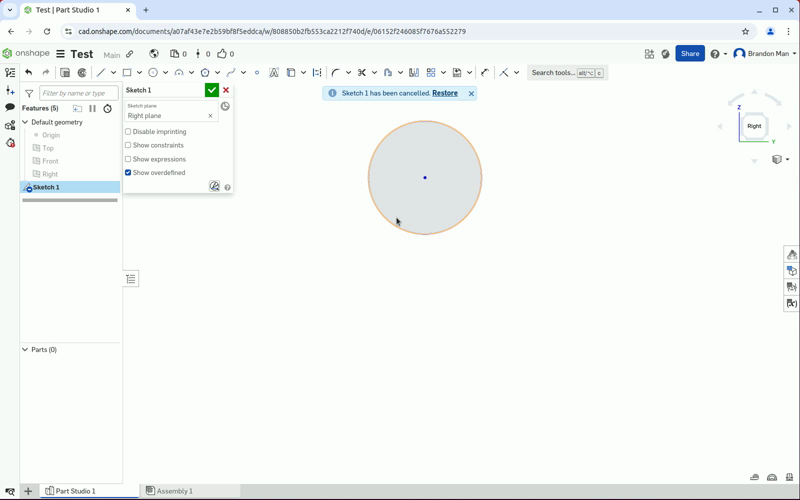
click(396, 217)
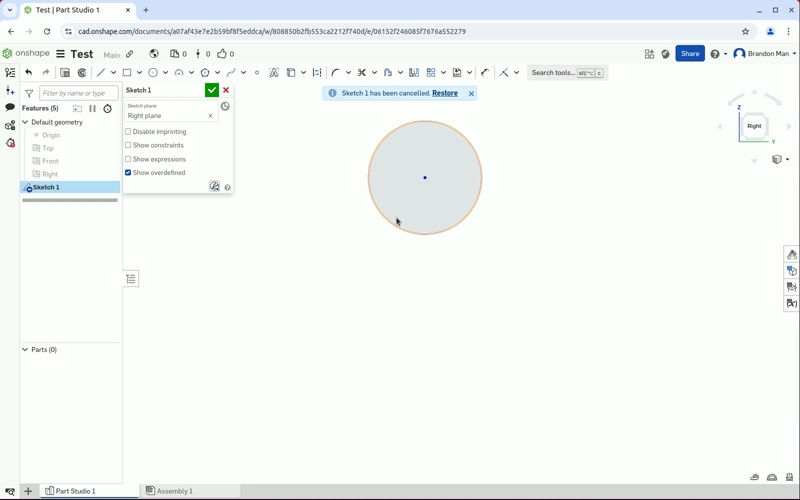
scroll(-6)
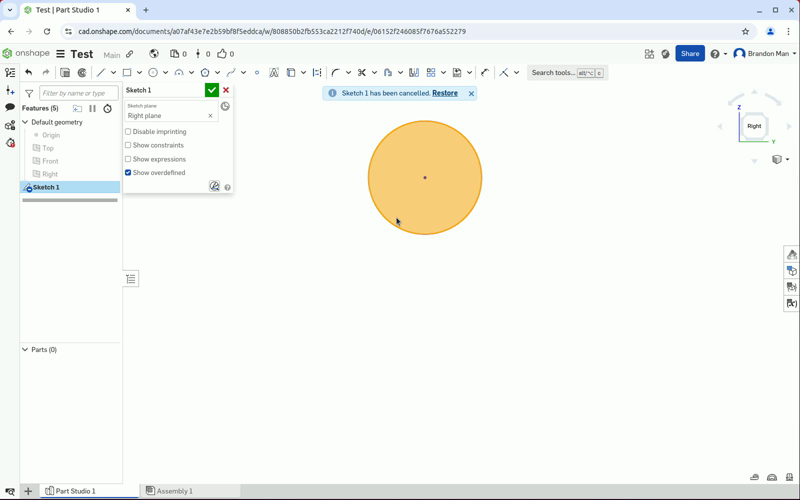
scroll(-6)
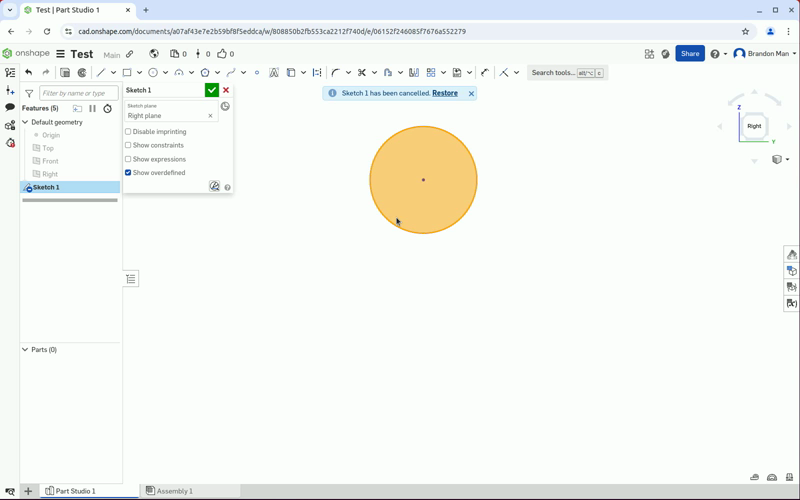
scroll(-6)
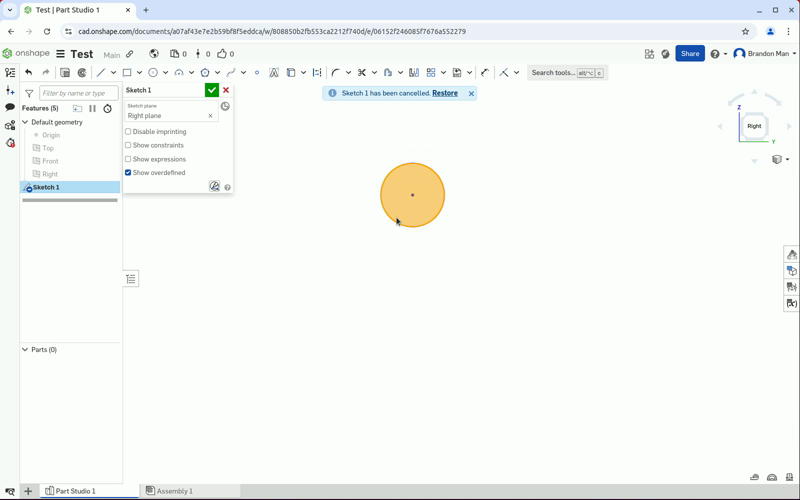
scroll(-6)
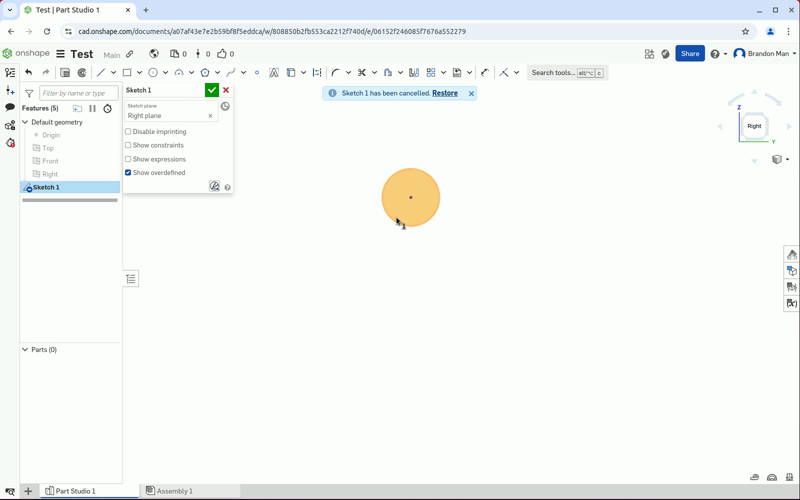
scroll(-6)
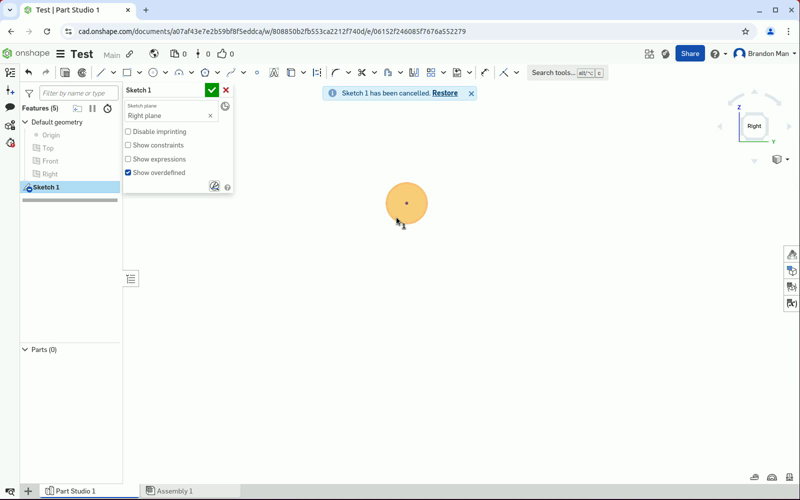
scroll(-6)
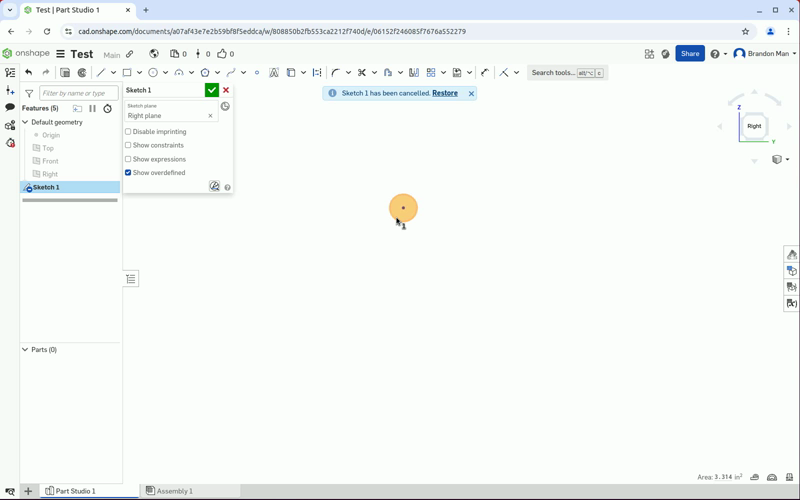
scroll(-6)
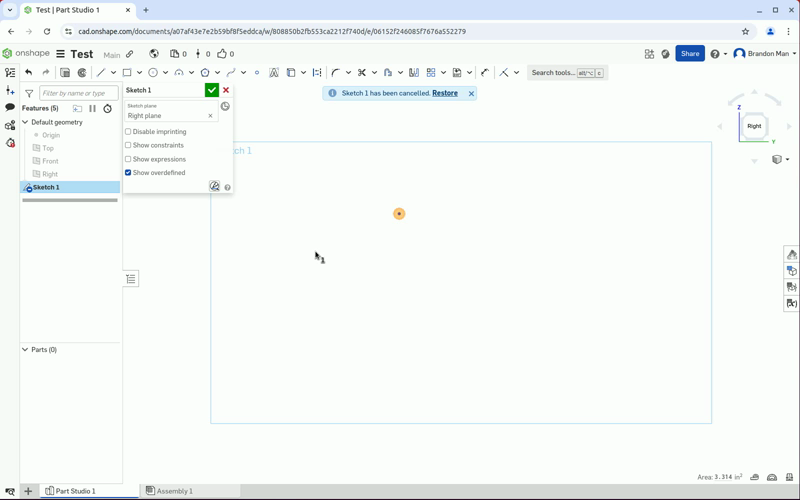
mouse_move(73, 352)
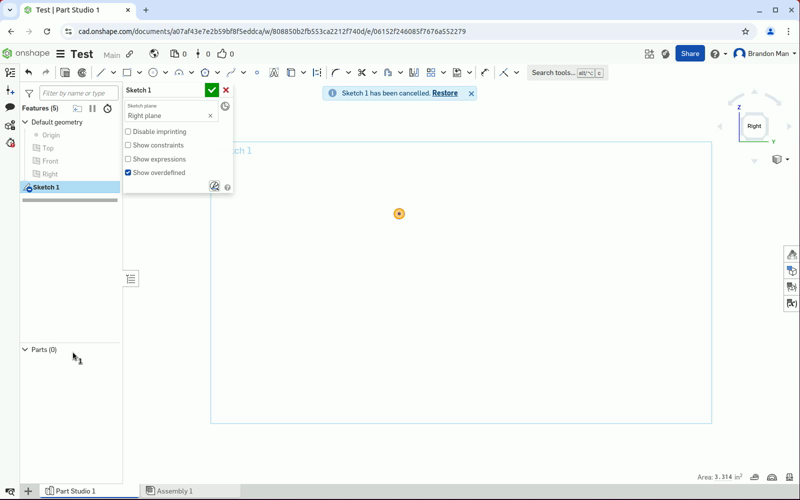
key(shift+y)
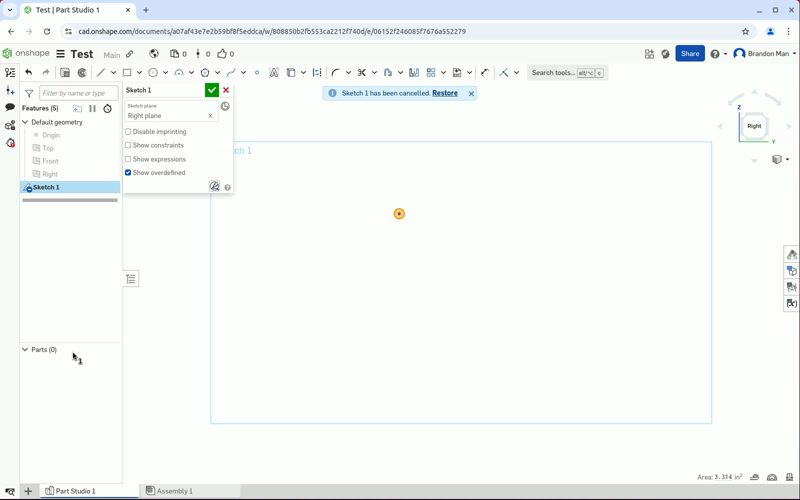
key(shift+e)
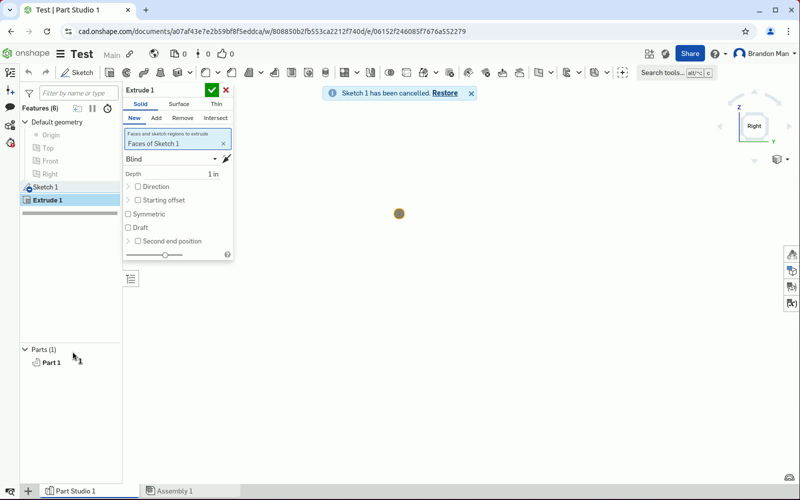
mouse_move(143, 106)
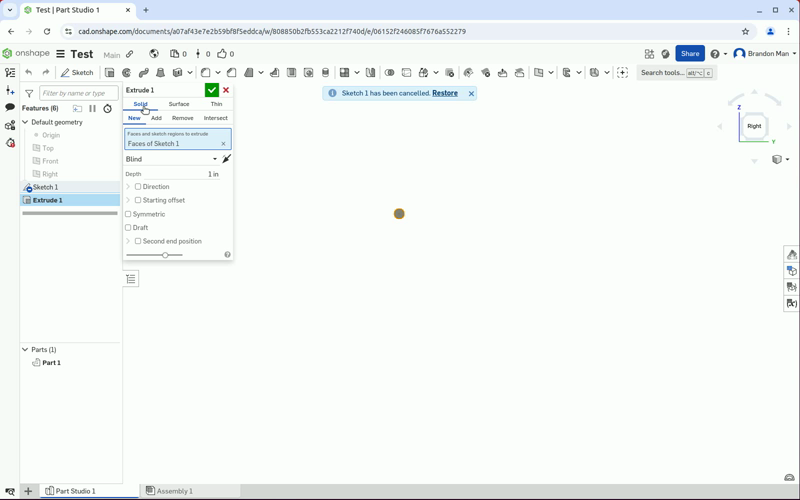
click(143, 106)
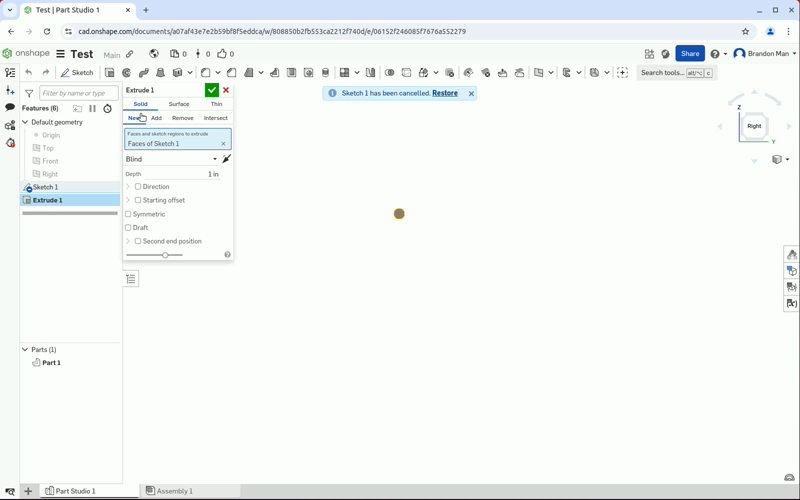
mouse_move(137, 120)
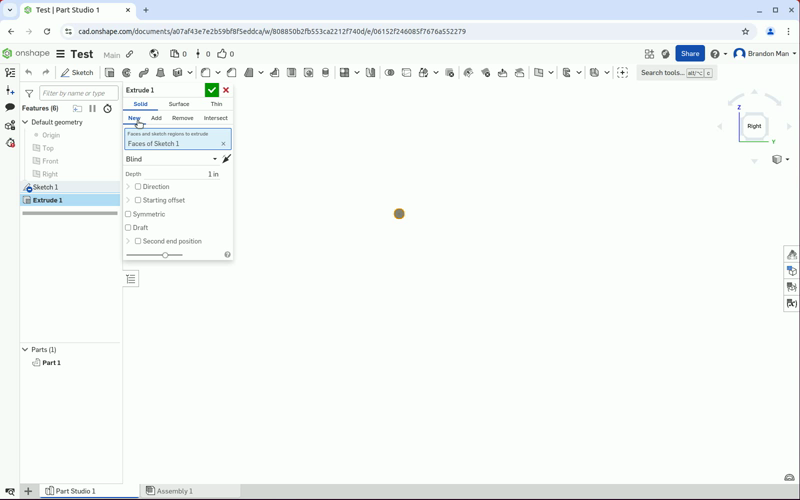
click(137, 120)
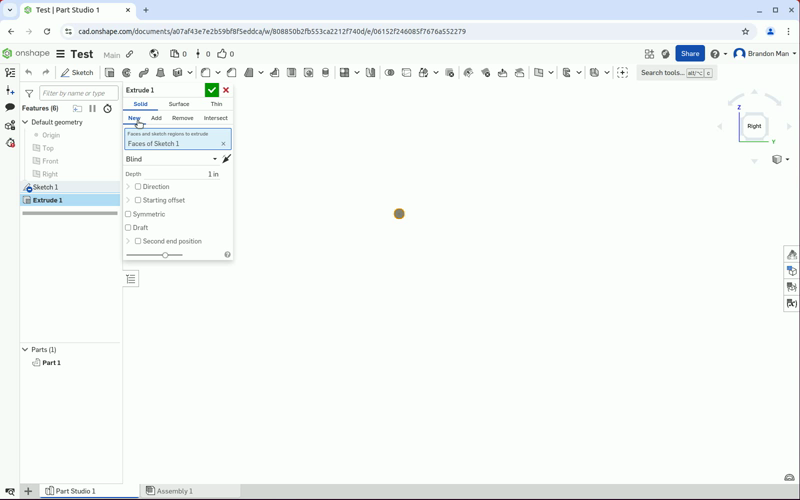
key(tab, 4)
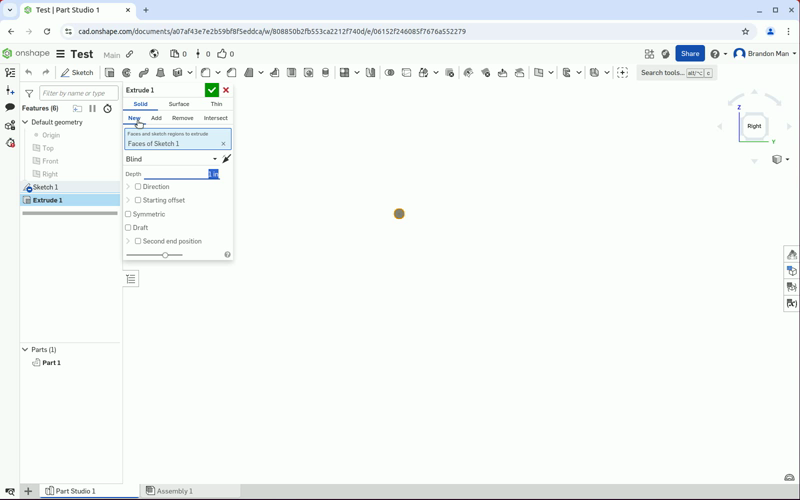
text(-0.963)
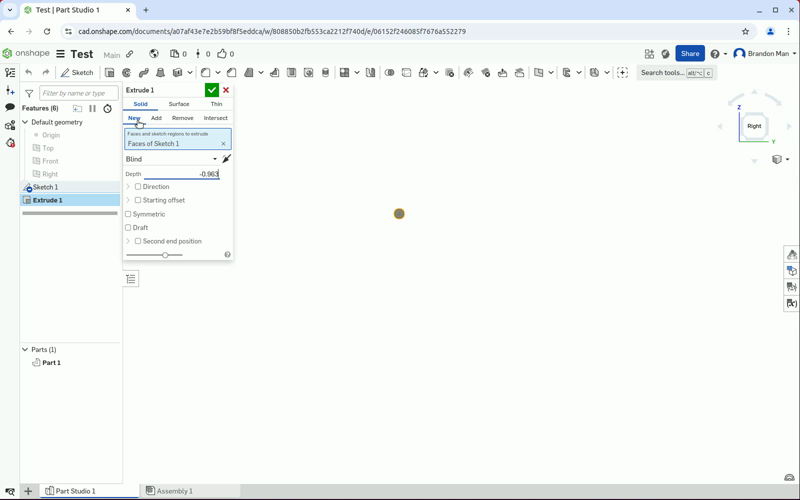
key(enter)
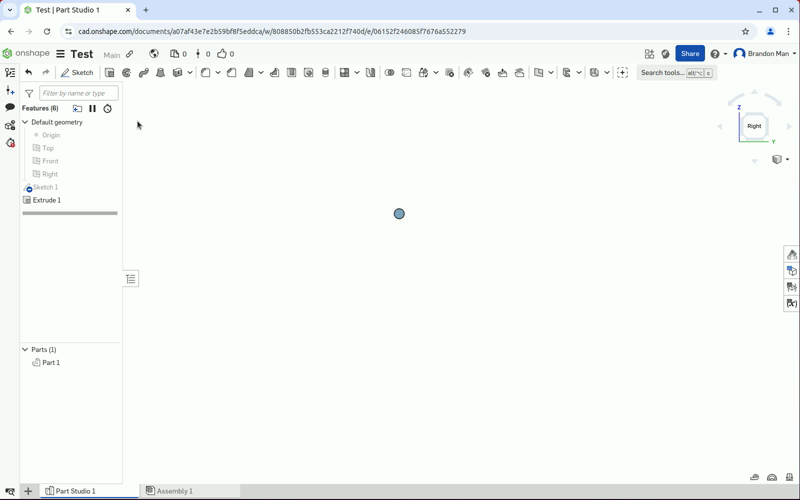
key(shift+h)
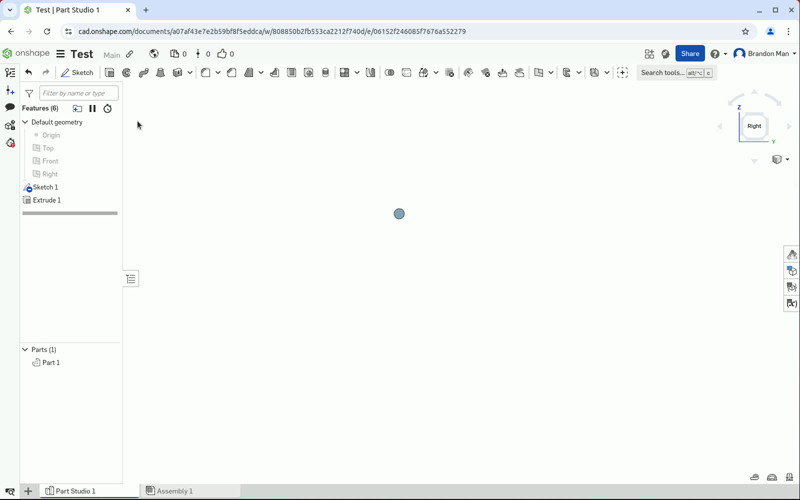
key(shift+h)
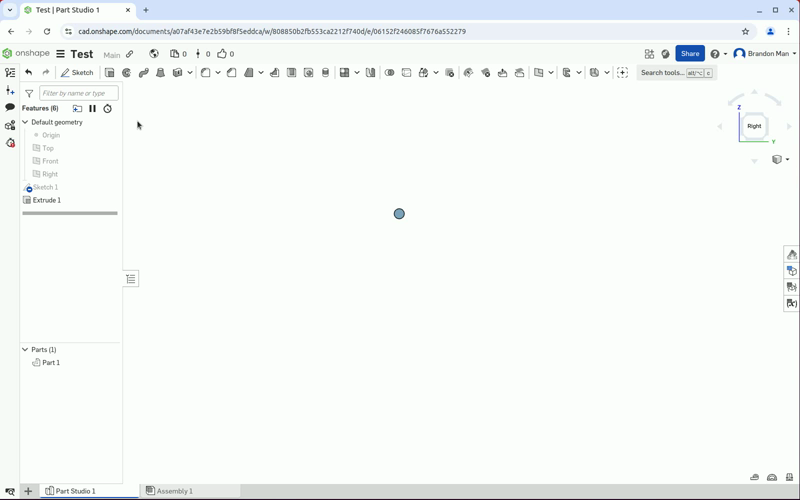
mouse_move(73, 189)
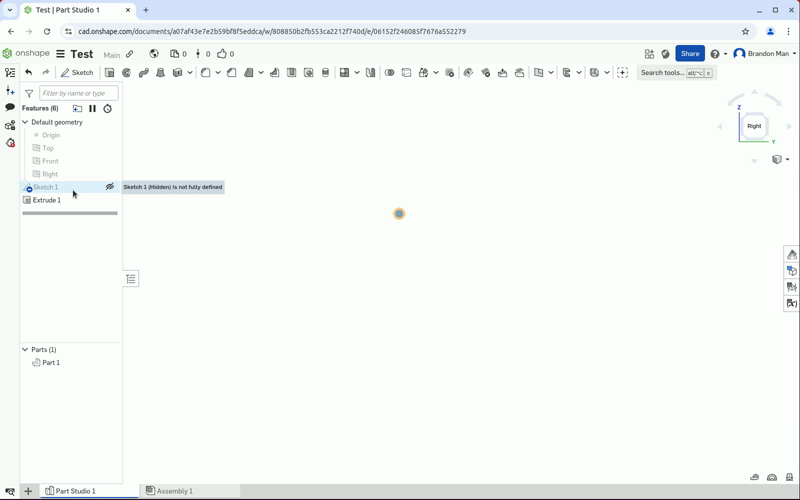
click(73, 189)
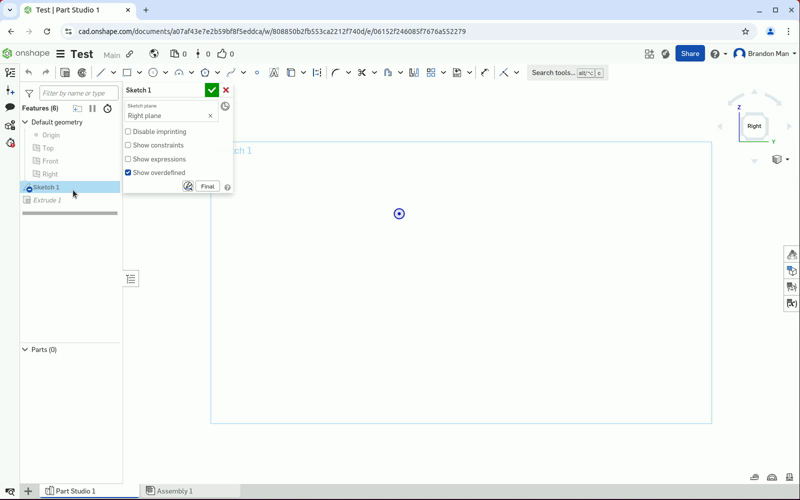
mouse_move(229, 92)
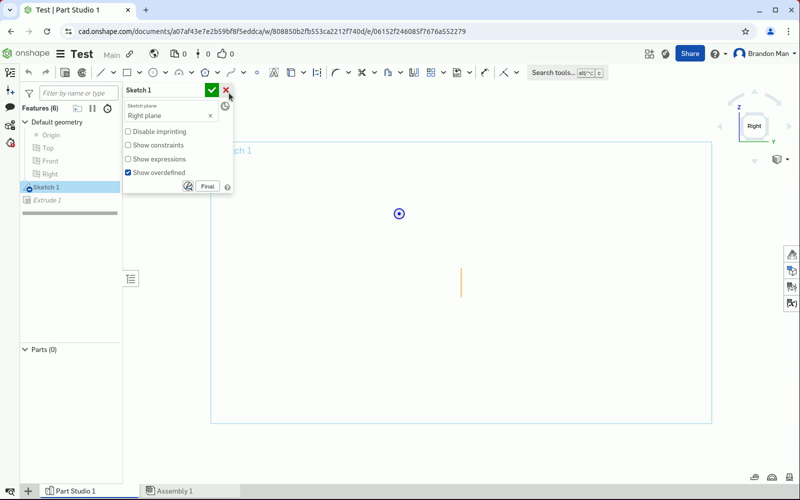
click(229, 92)
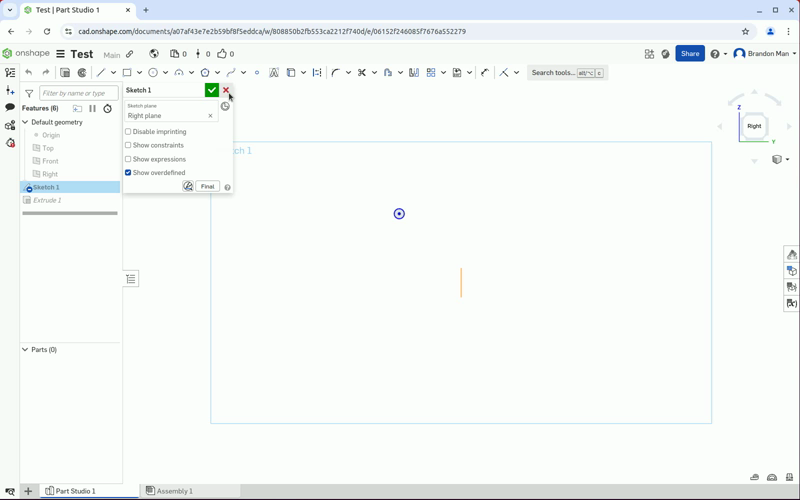
key(shift+s)
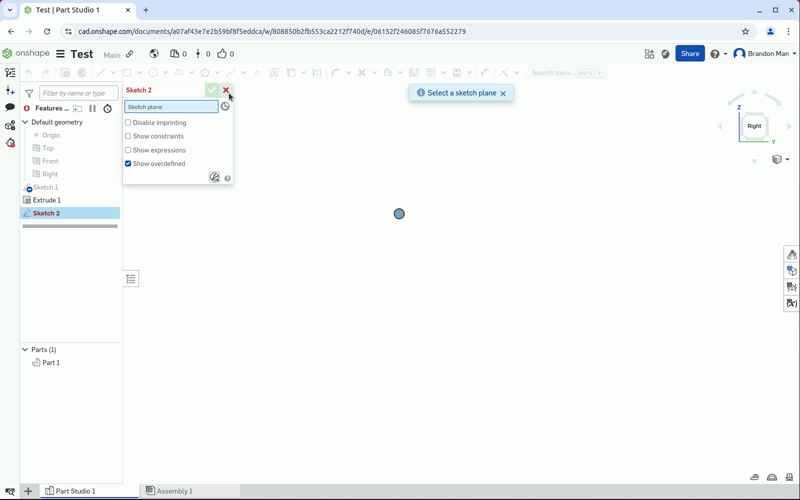
mouse_move(73, 176)
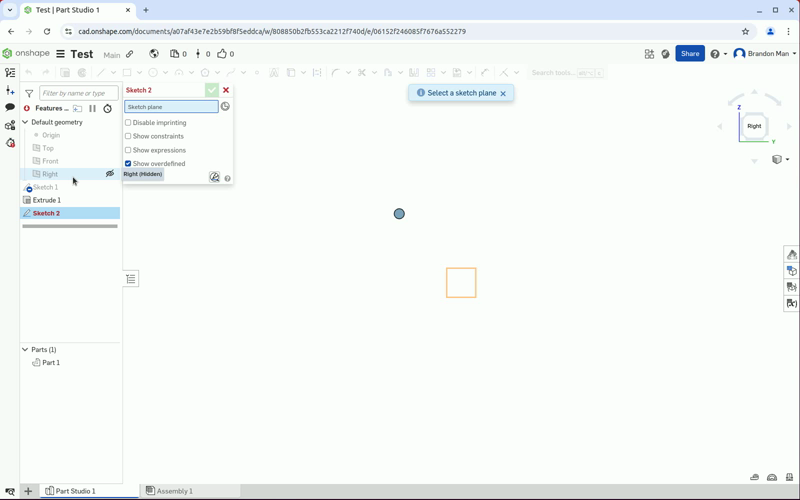
click(73, 176)
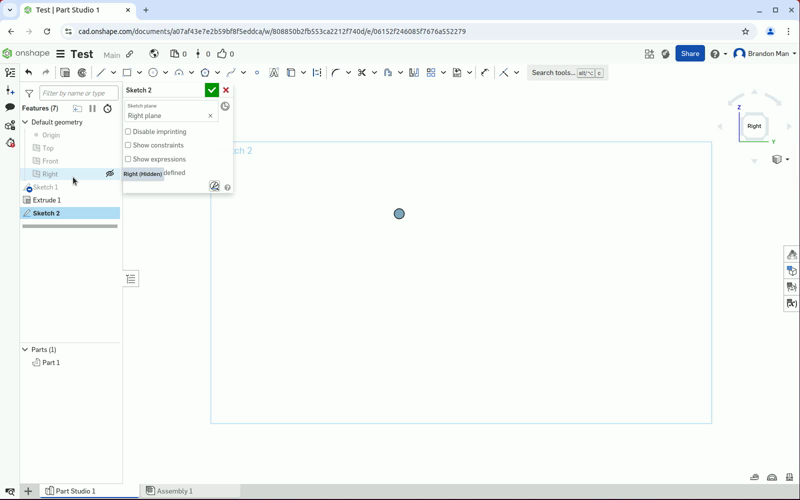
mouse_move(73, 352)
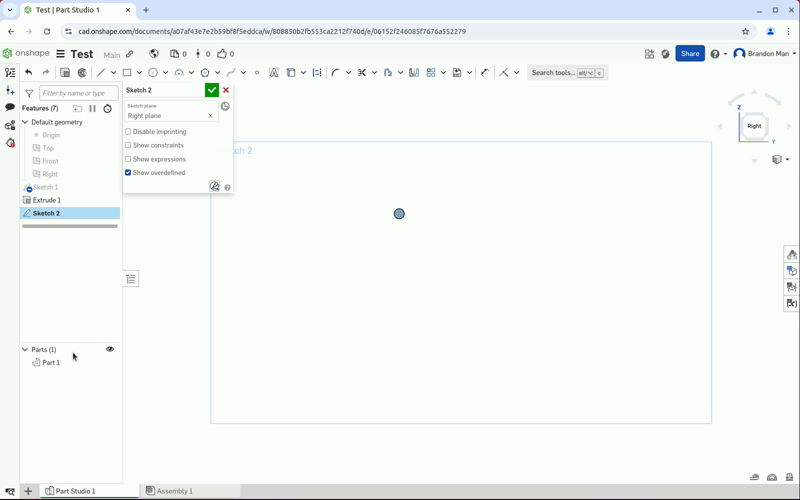
key(y)
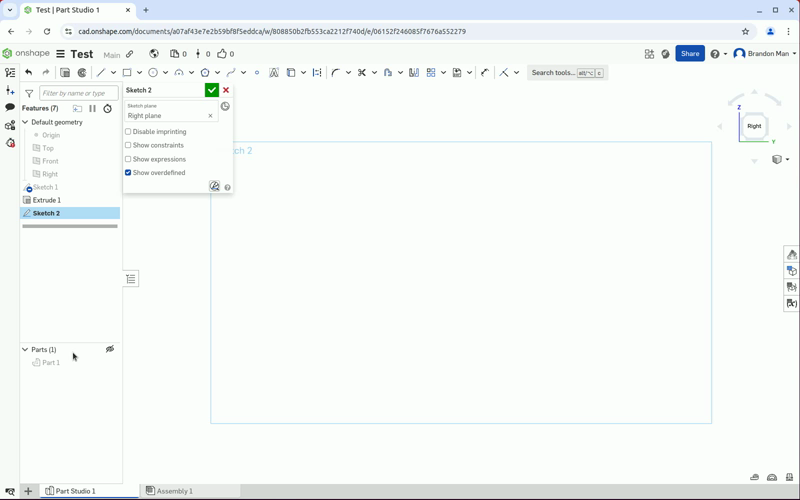
key(c)
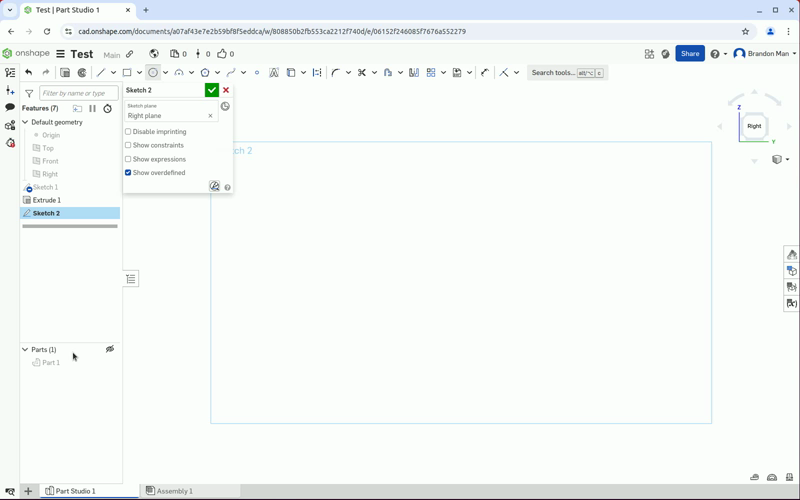
key_down(shift)
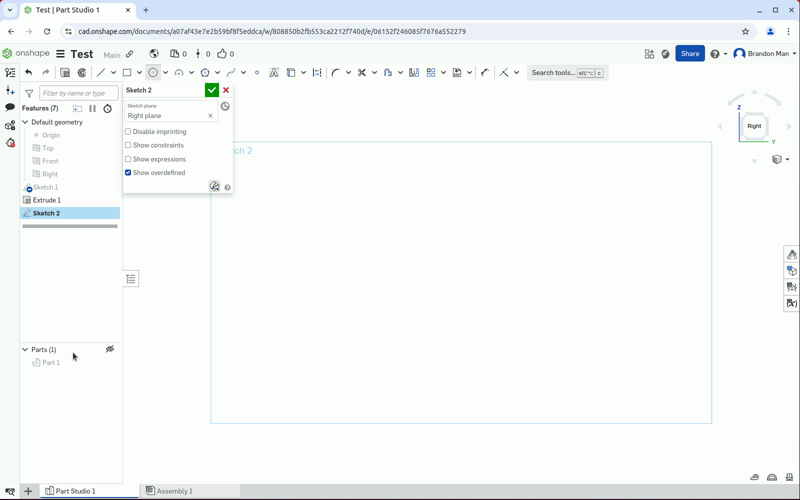
mouse_move(399, 196)
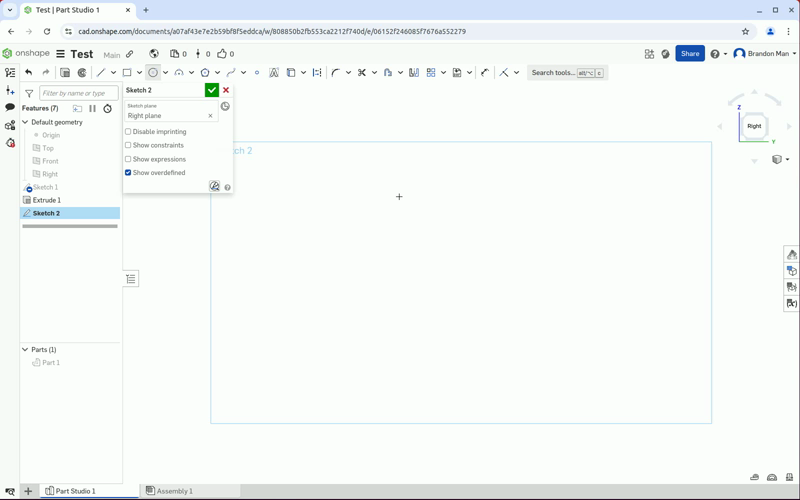
click(399, 196)
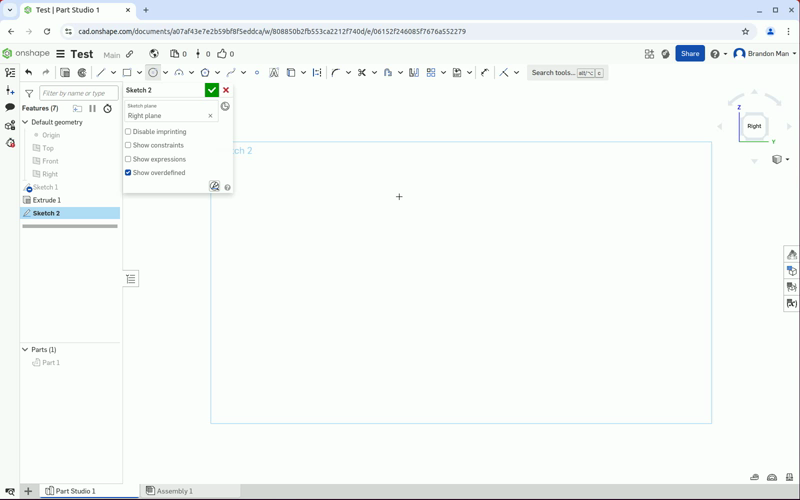
key_up(shift)
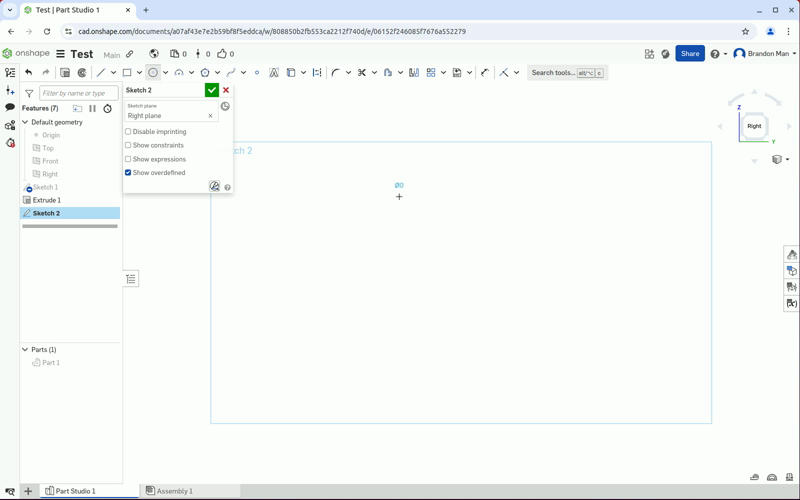
mouse_move(404, 196)
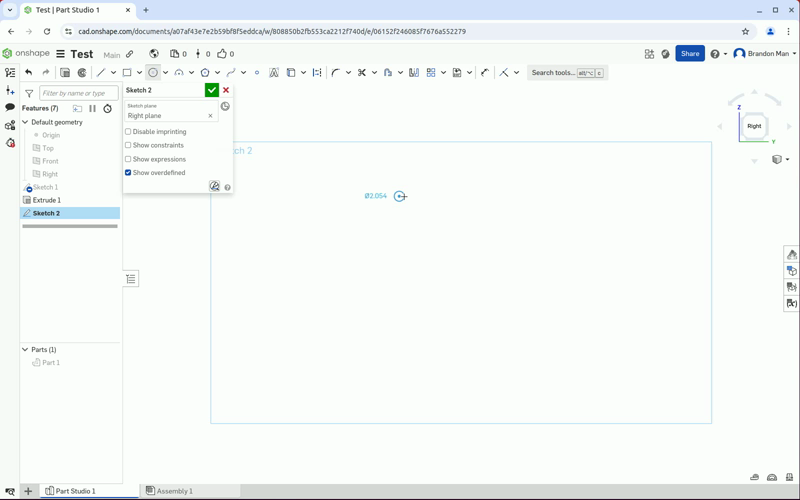
click(404, 196)
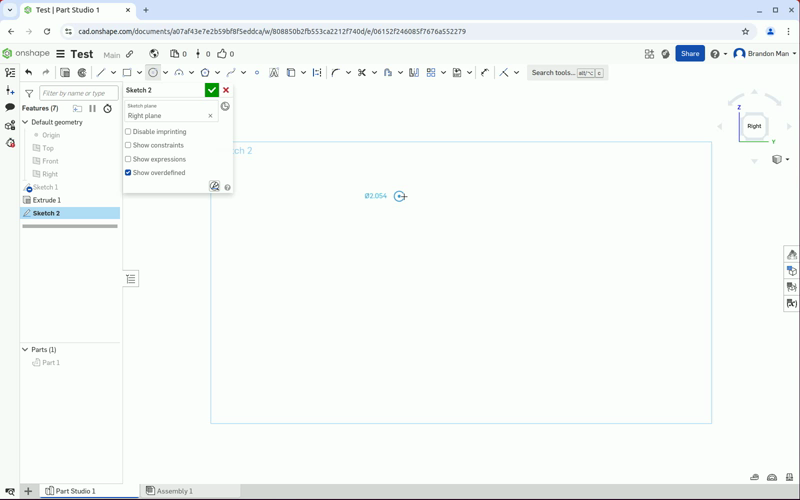
key(esc)
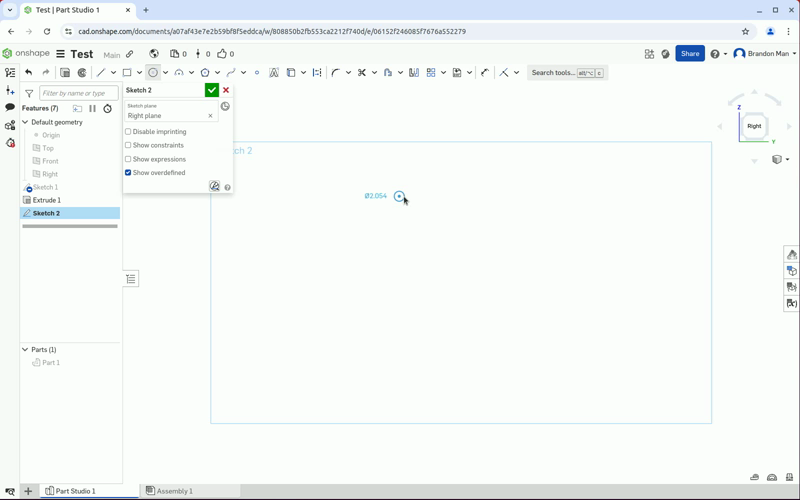
mouse_move(401, 194)
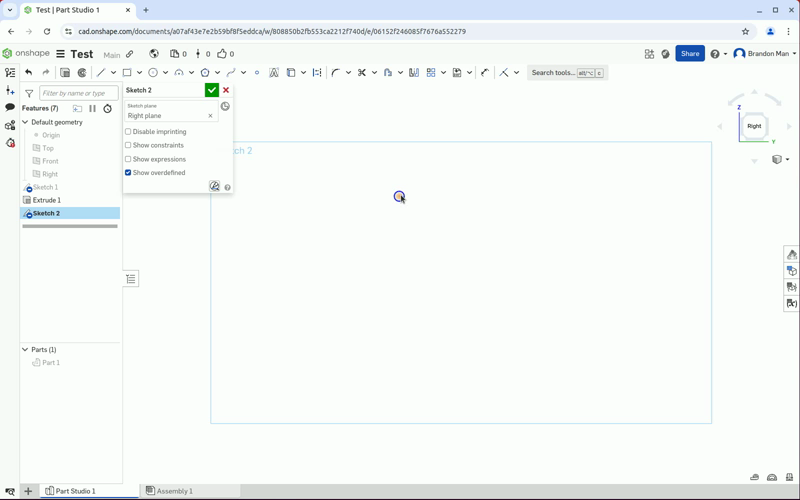
scroll(6)
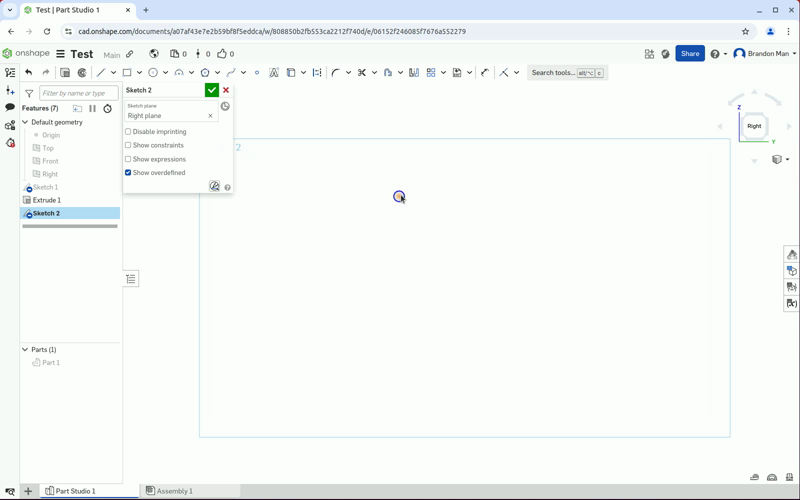
scroll(6)
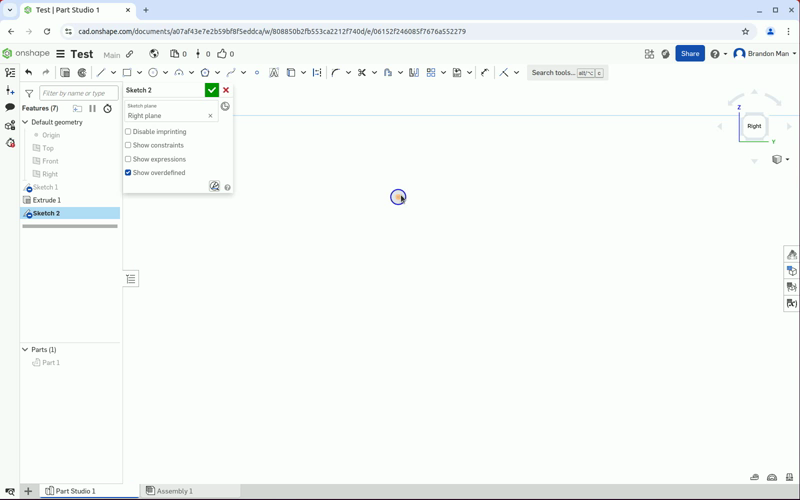
scroll(6)
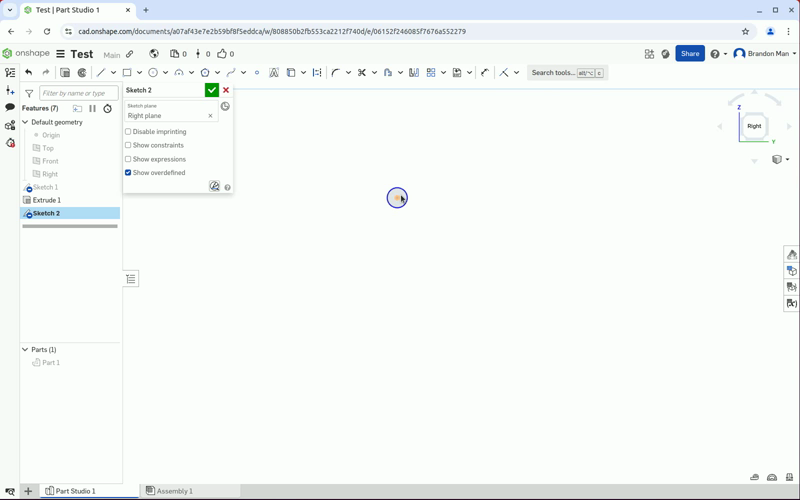
scroll(6)
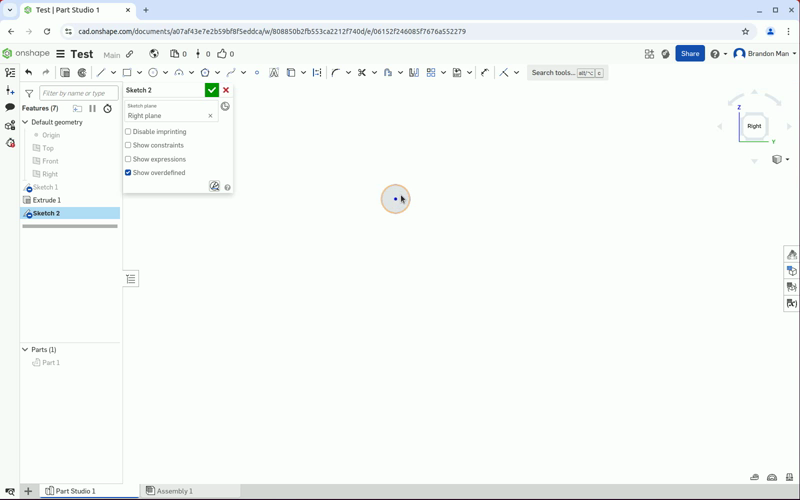
scroll(6)
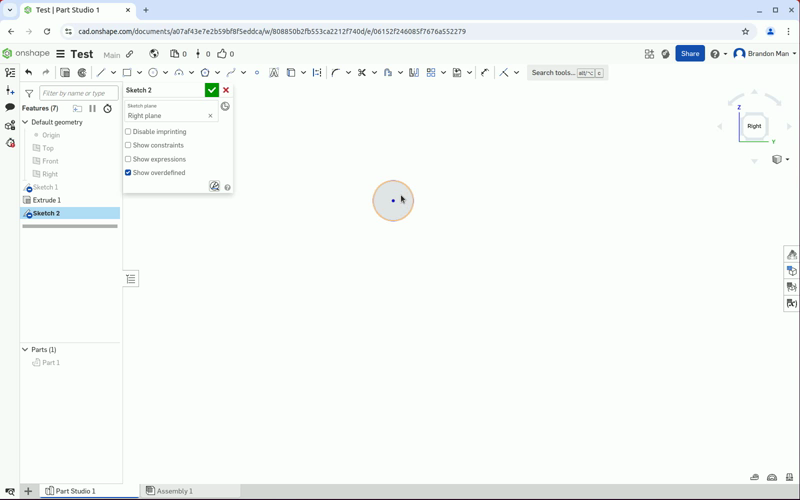
scroll(6)
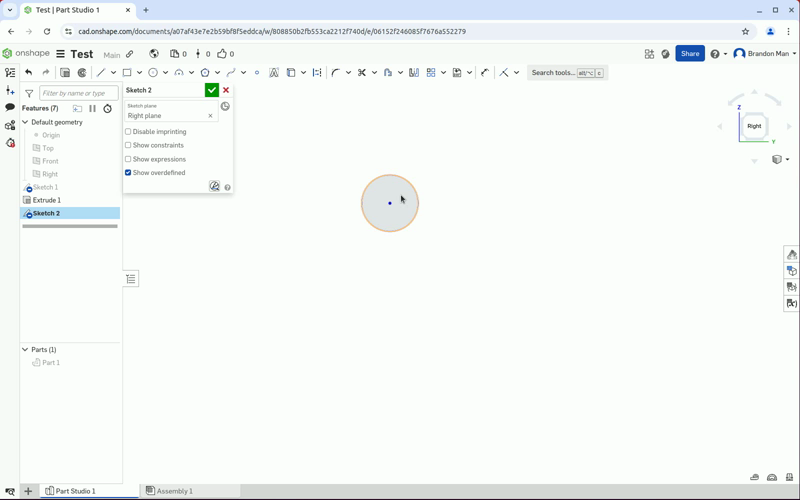
scroll(6)
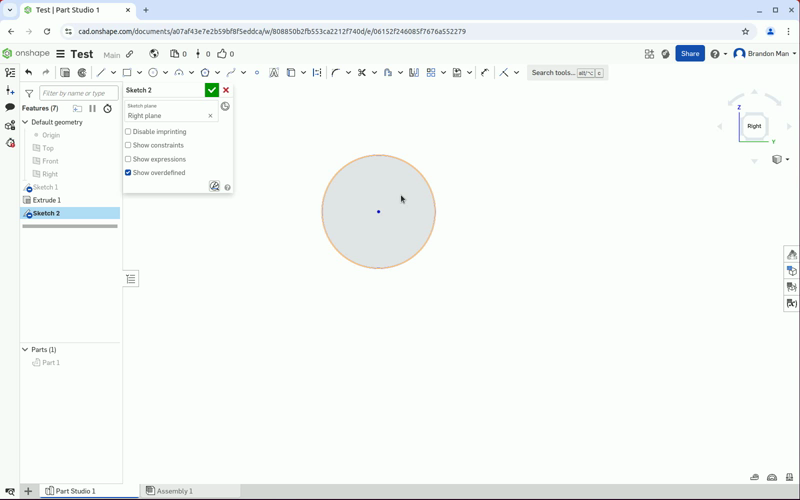
click(401, 194)
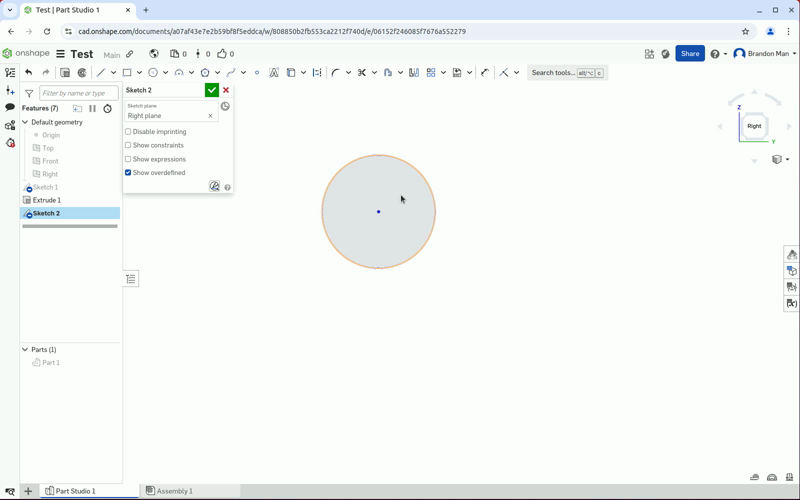
scroll(-6)
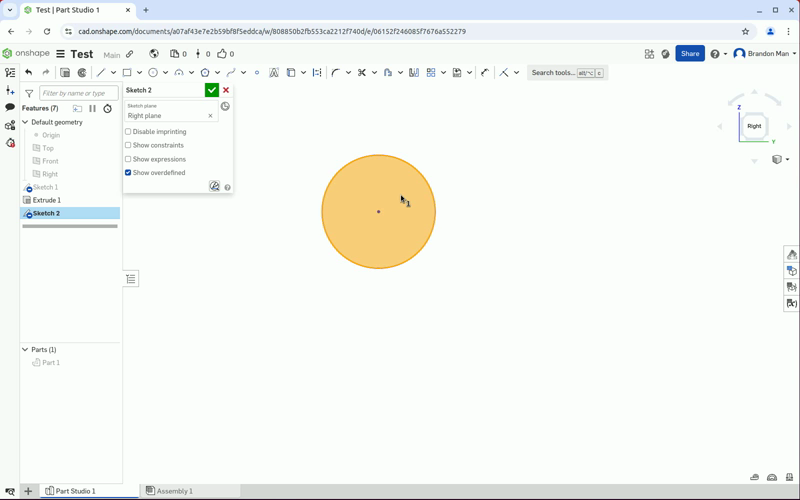
scroll(-6)
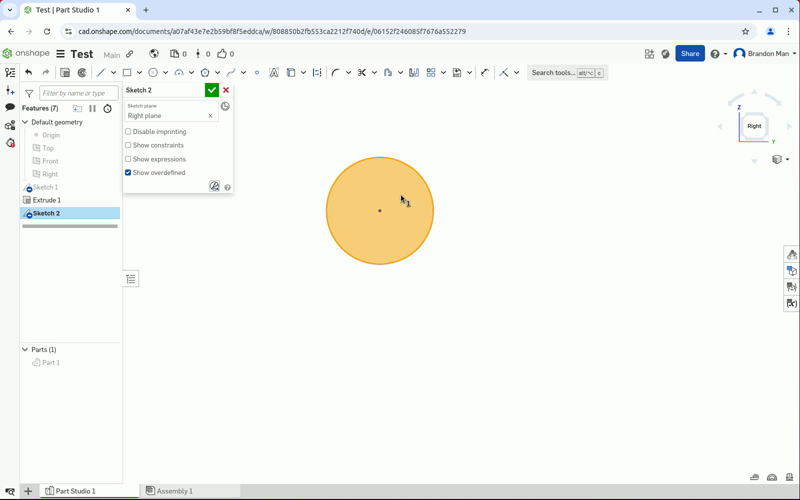
scroll(-6)
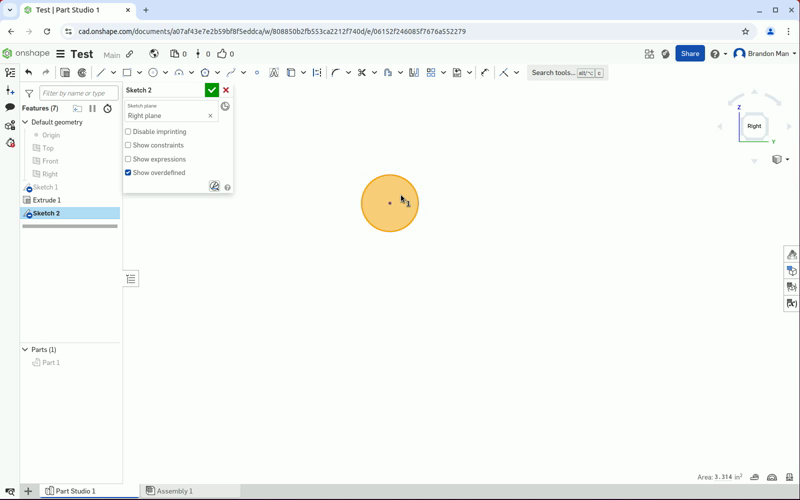
scroll(-6)
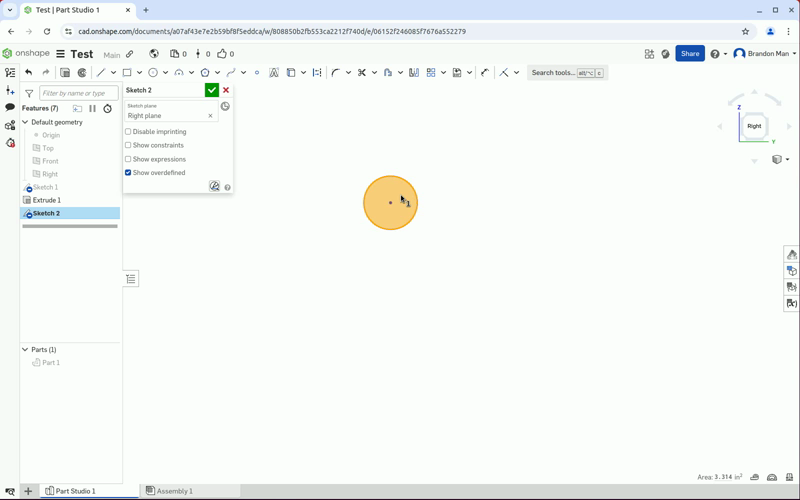
scroll(-6)
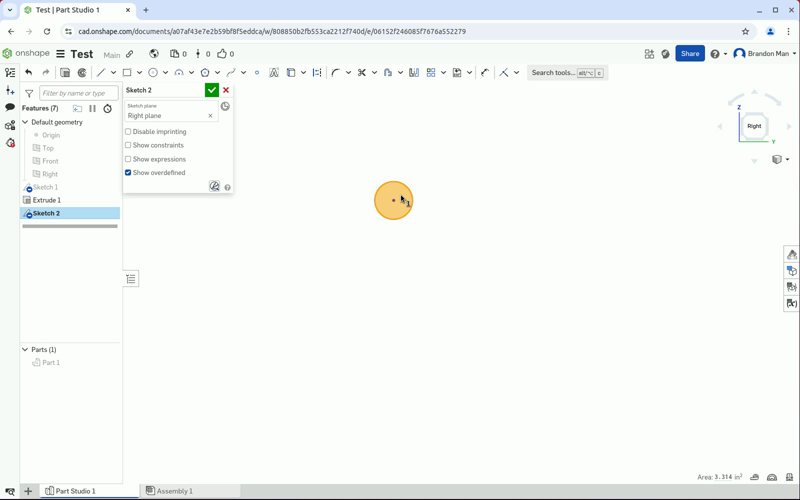
scroll(-6)
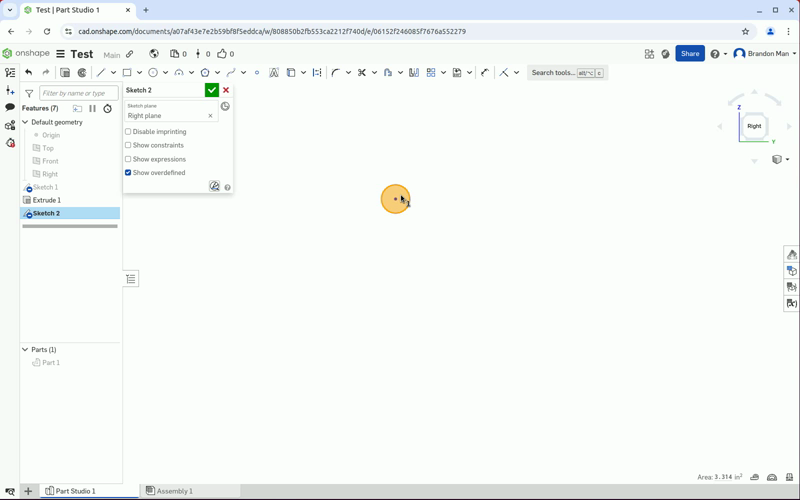
scroll(-6)
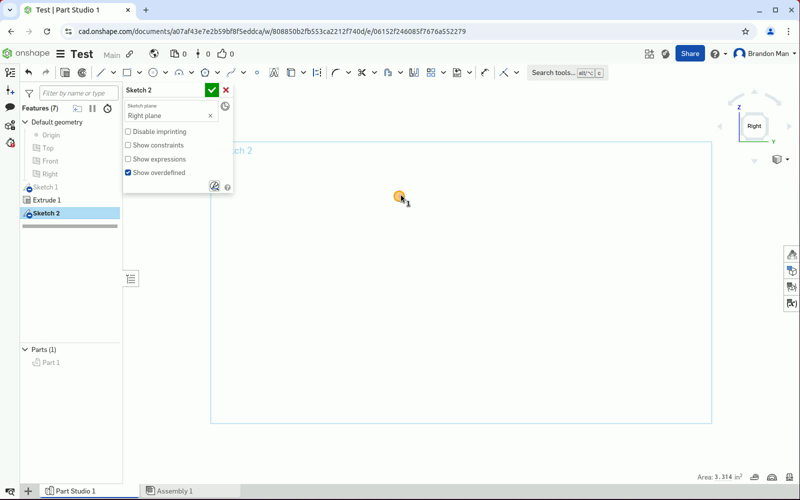
mouse_move(73, 352)
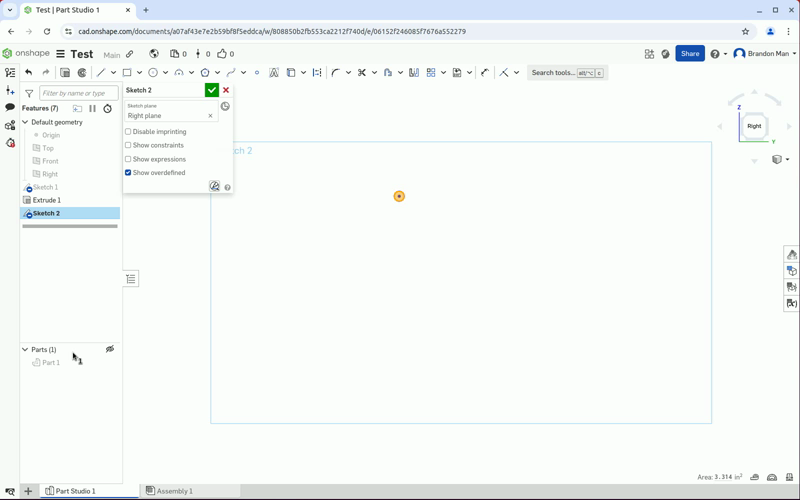
key(shift+y)
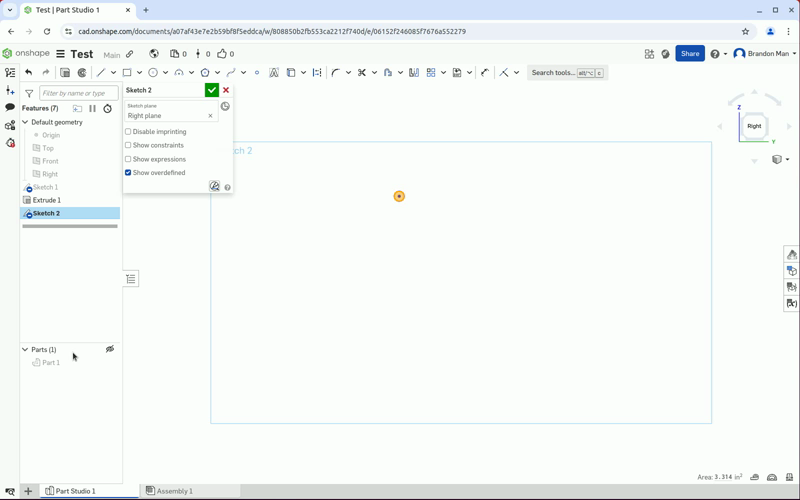
key(shift+e)
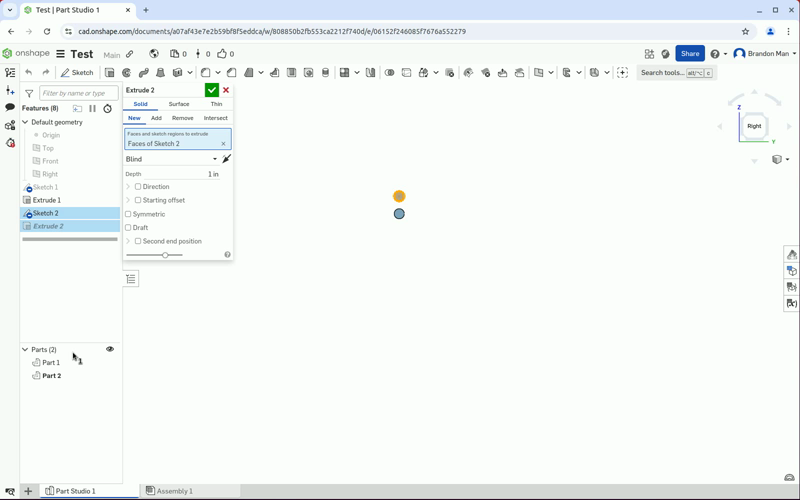
mouse_move(143, 106)
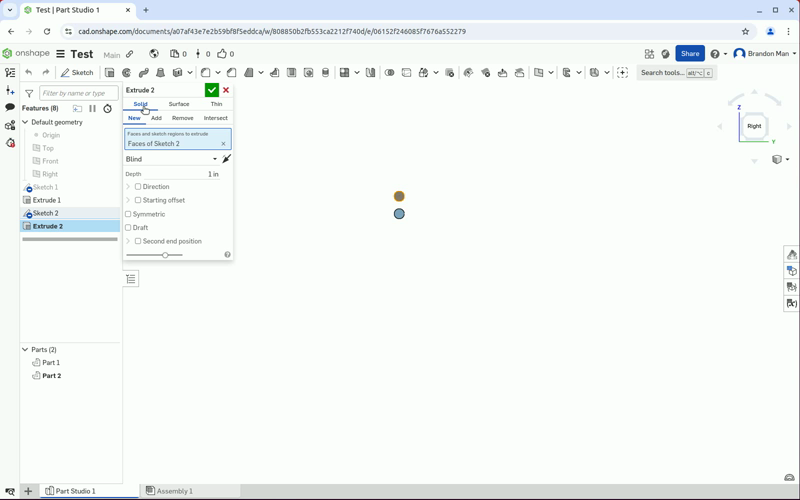
click(143, 106)
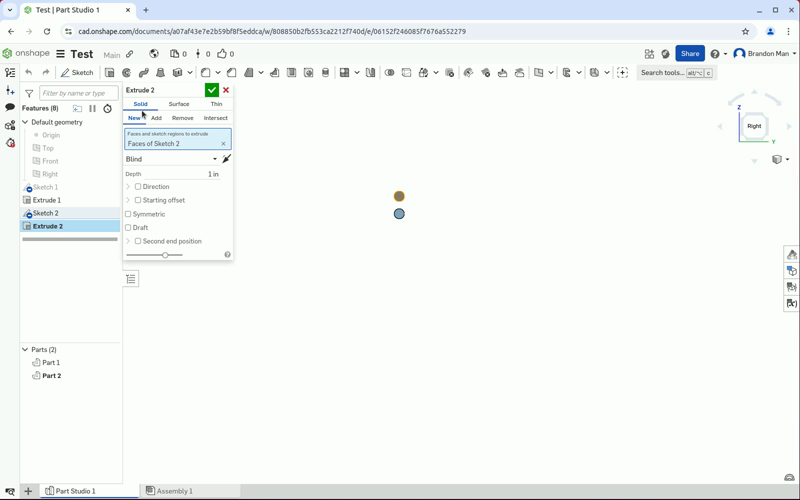
mouse_move(137, 120)
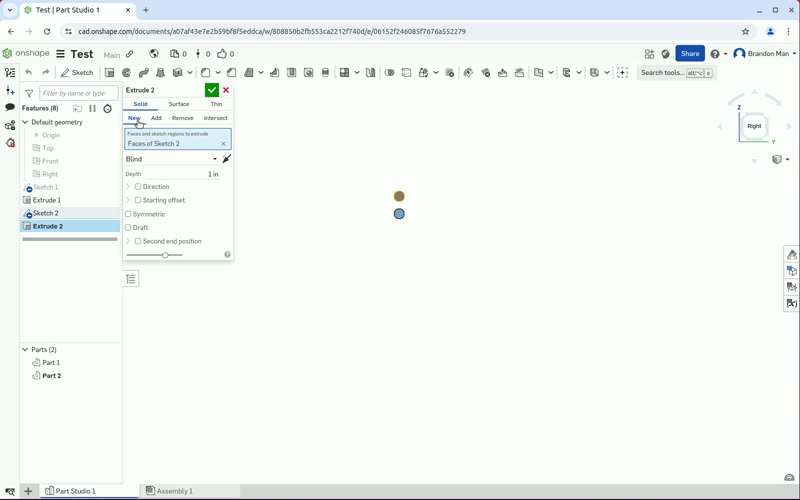
click(137, 120)
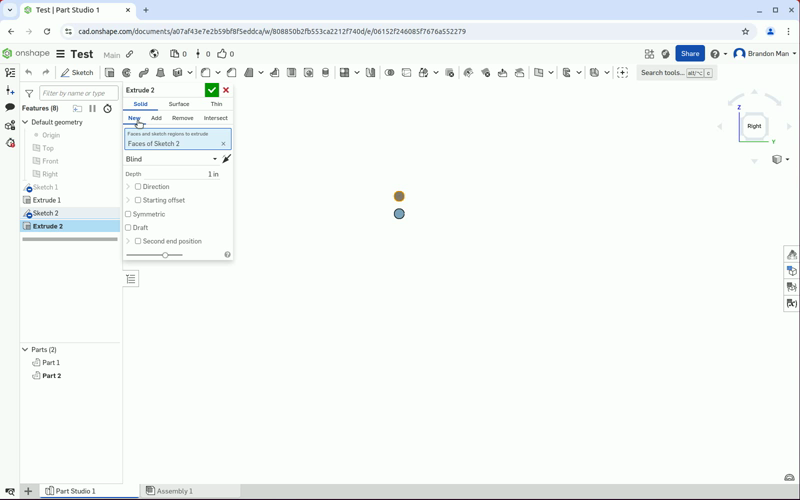
key(tab, 4)
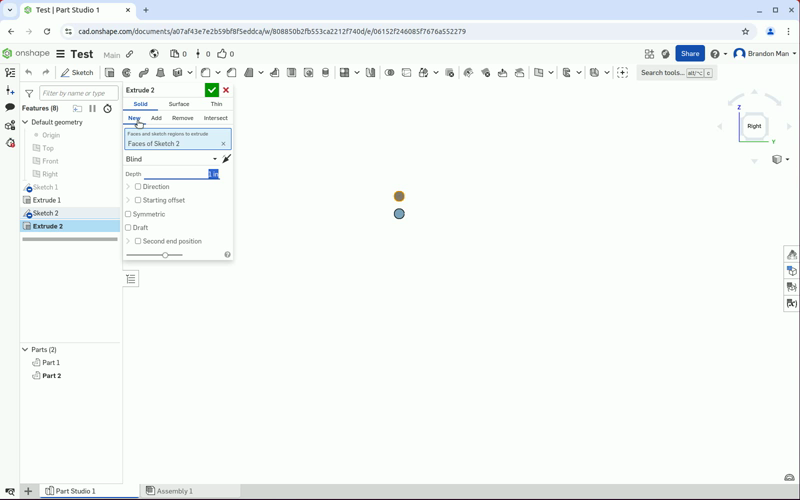
text(-0.963)
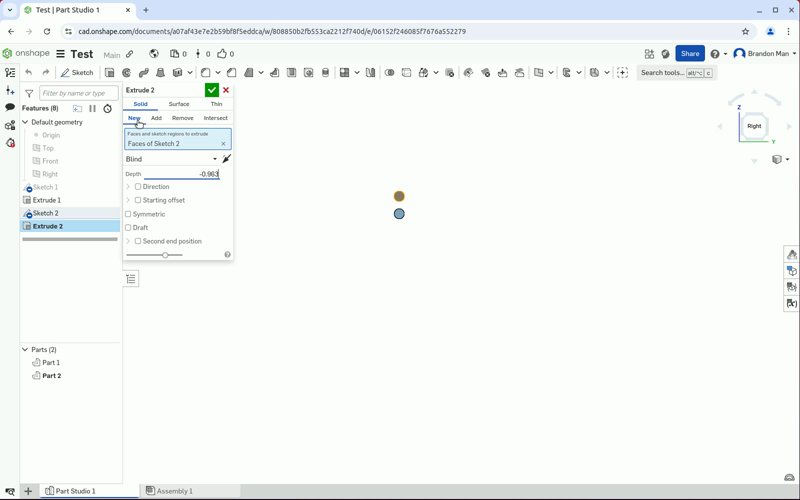
key(enter)
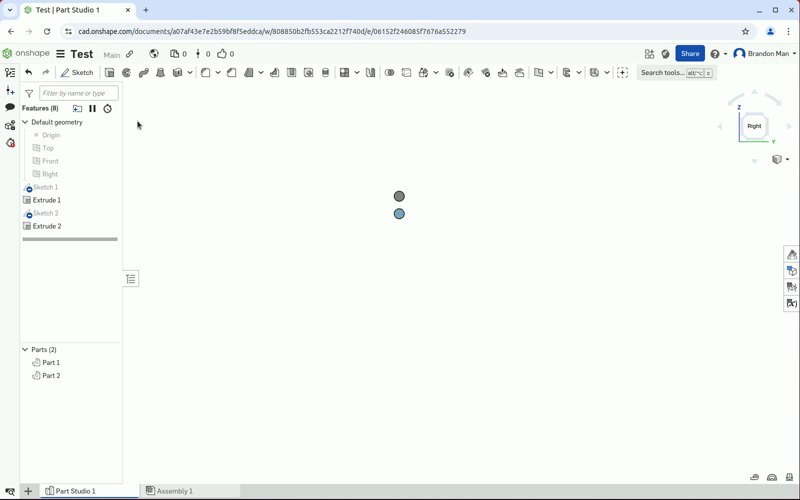
key(shift+h)
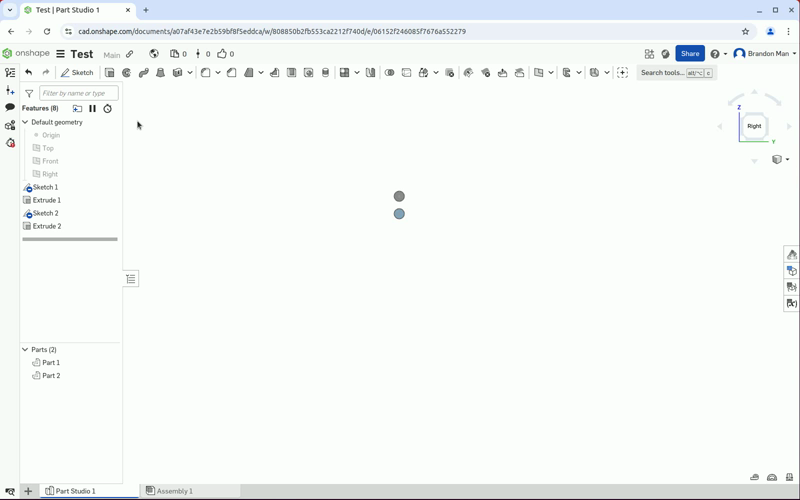
key(shift+h)
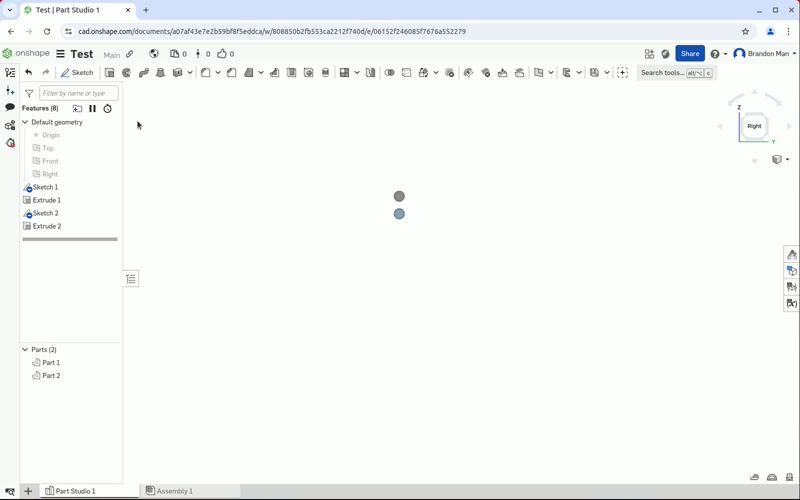
key(shift+7)
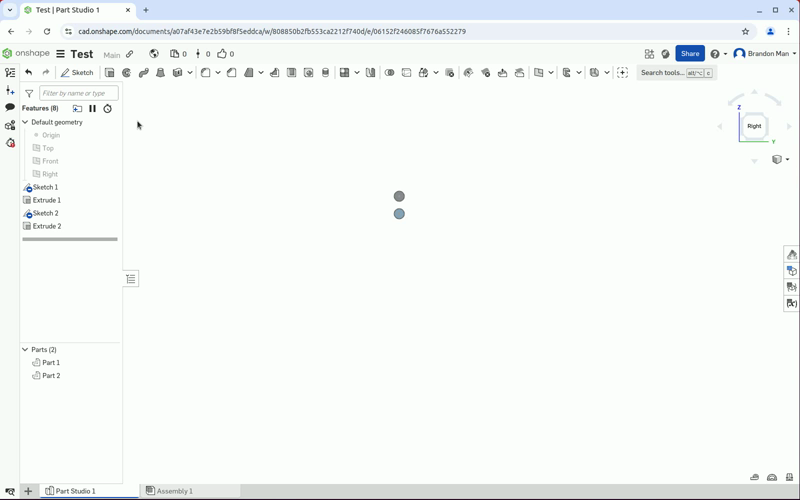
key(right, 2)
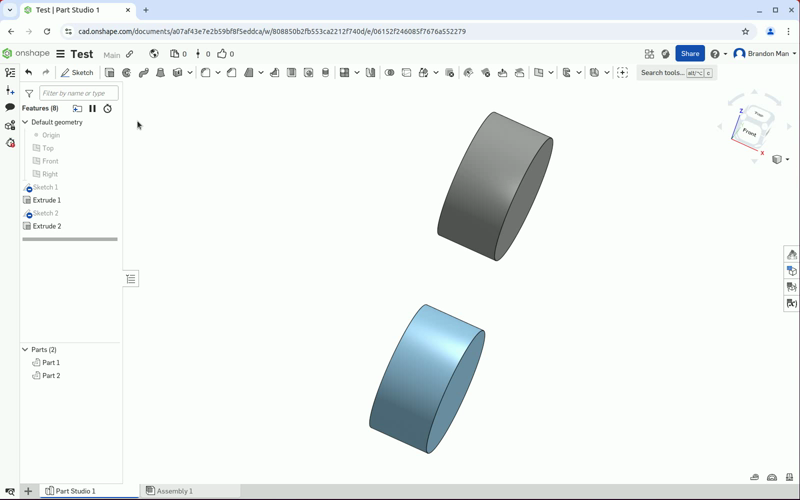
key(down, 2)
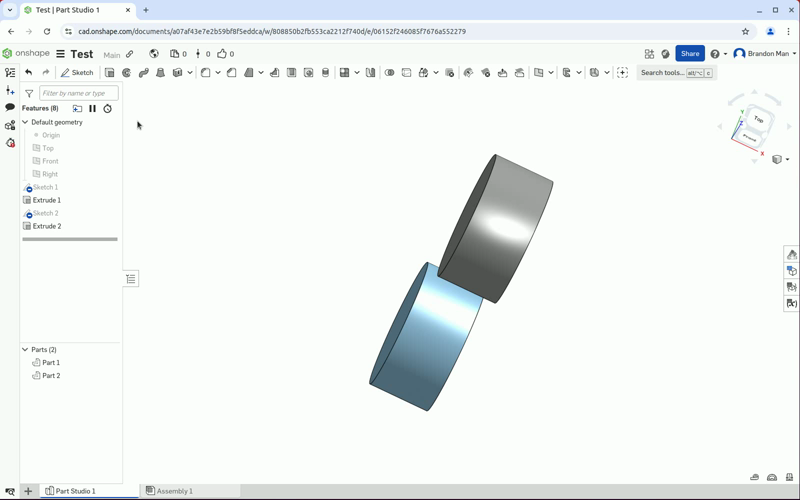
key(up, 2)
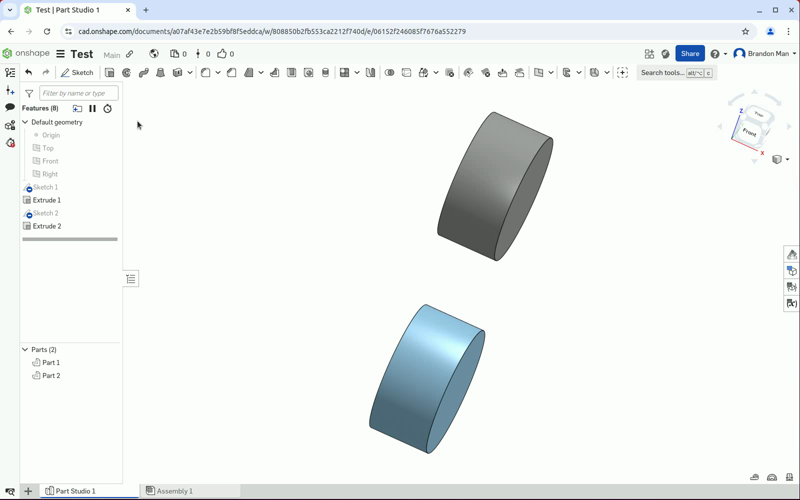
key(left, 2)
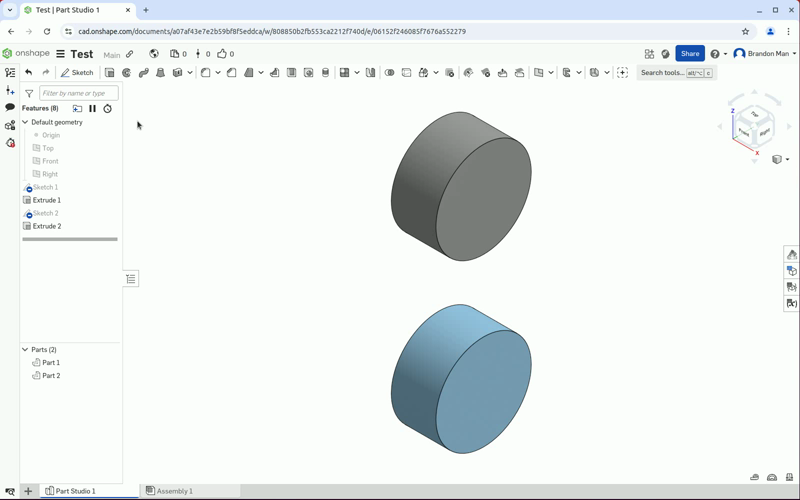
mouse_move(73, 189)
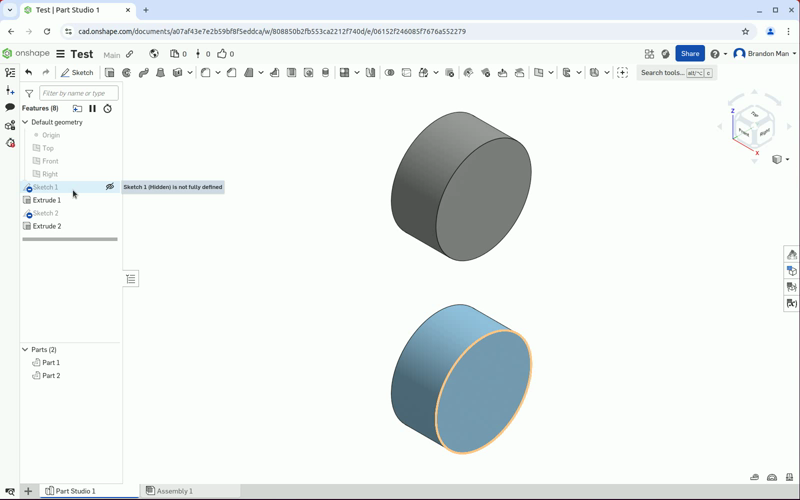
click(73, 189)